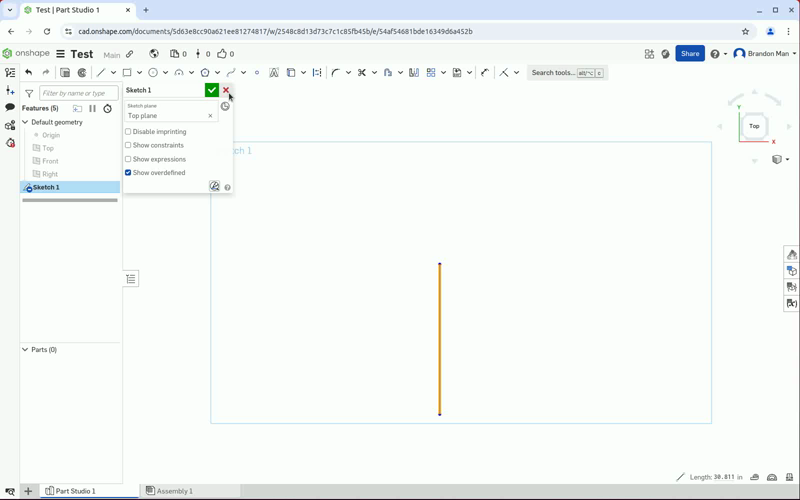
key(shift+h)
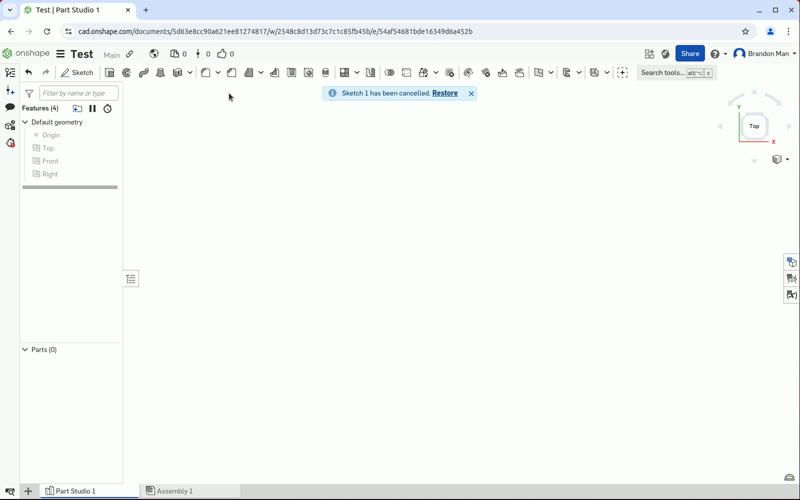
mouse_move(73, 352)
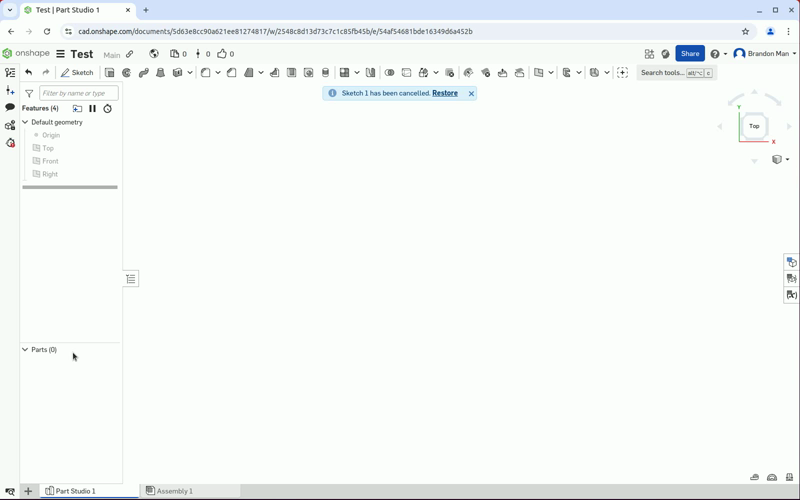
key(y)
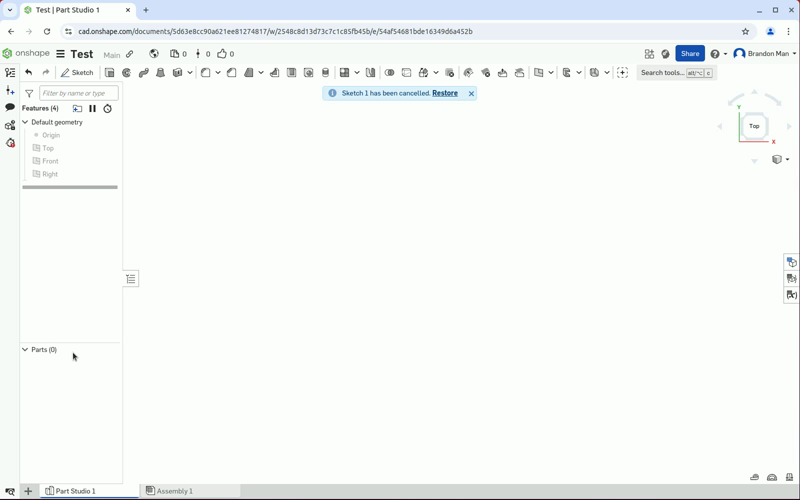
key(shift+p)
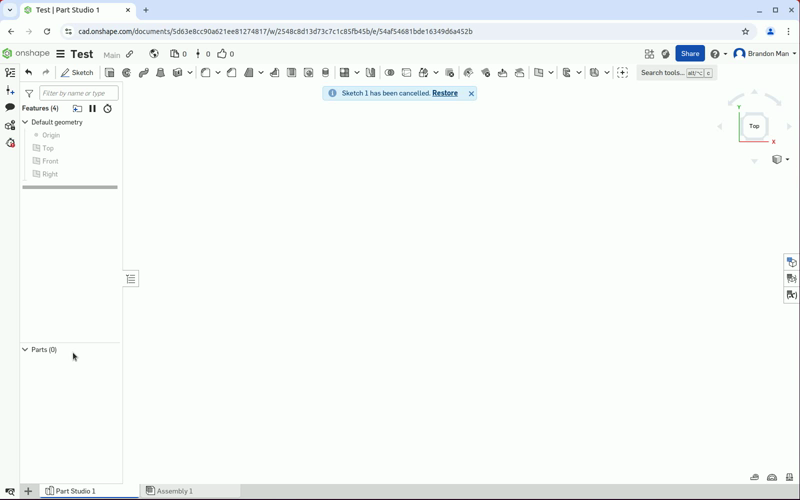
key(space)
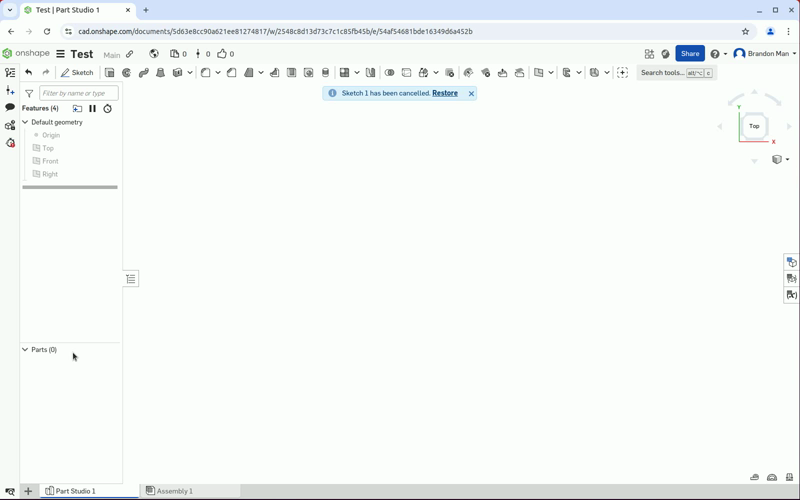
key_down(shift)
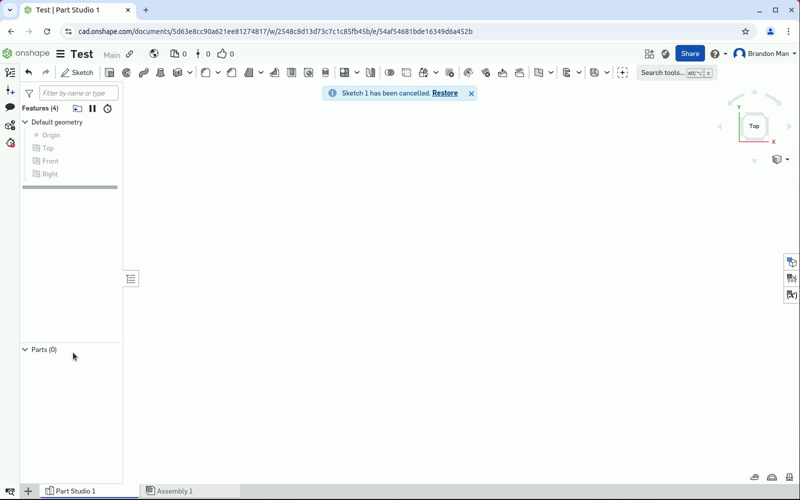
key(up)
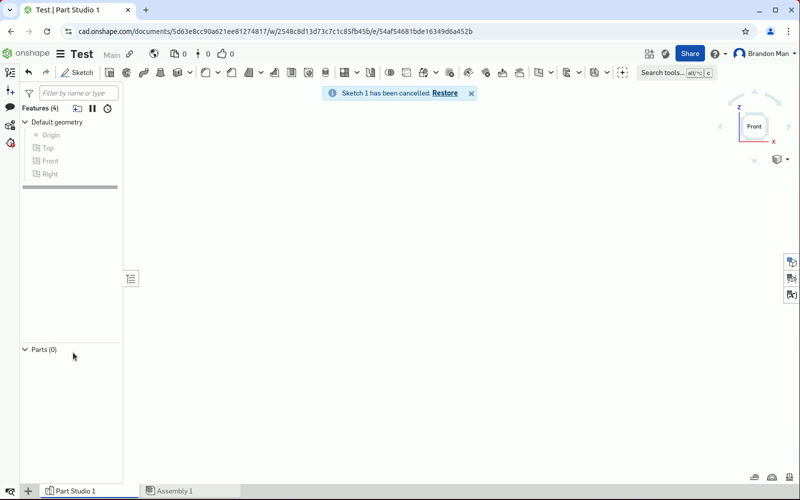
key_up(shift)
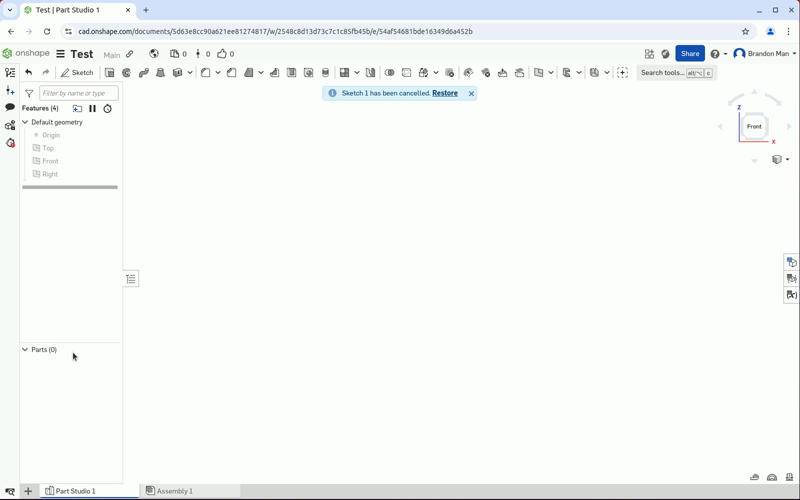
key(space)
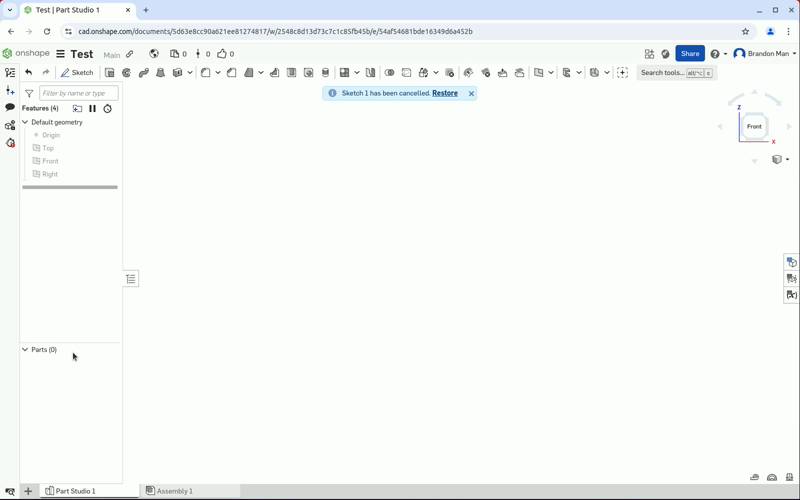
key_down(shift)
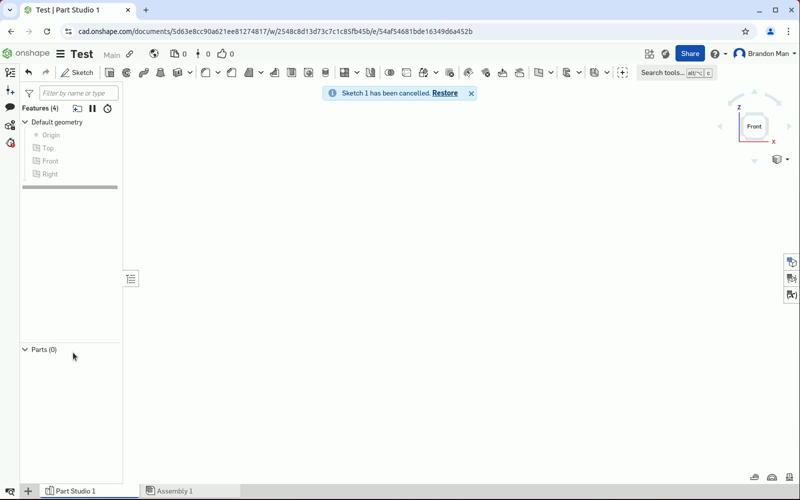
key(left)
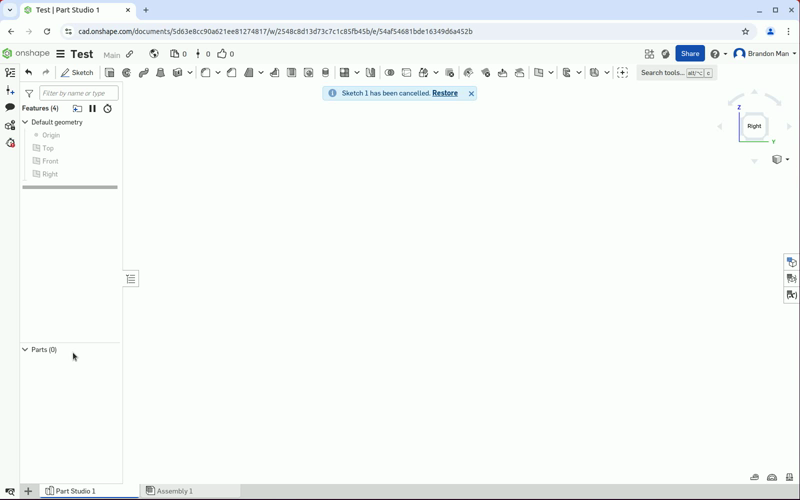
key_up(shift)
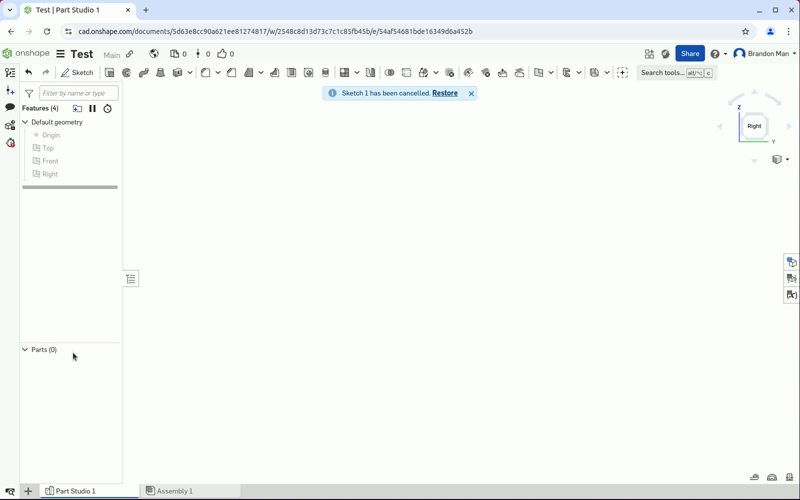
mouse_move(73, 352)
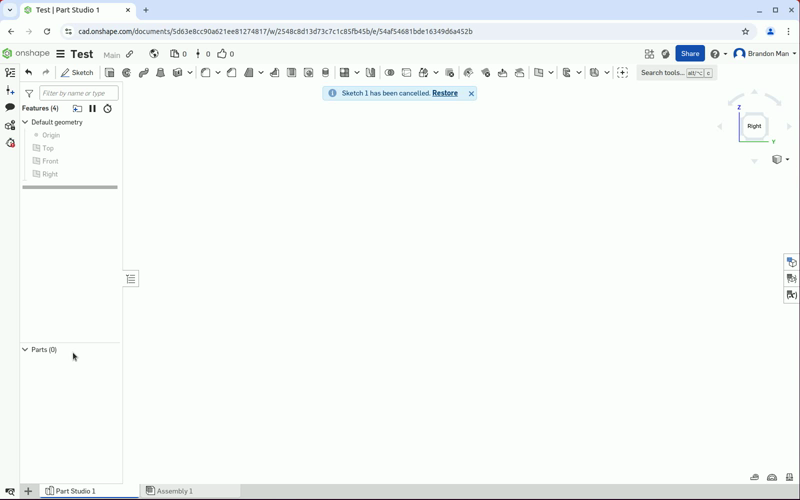
key(shift+y)
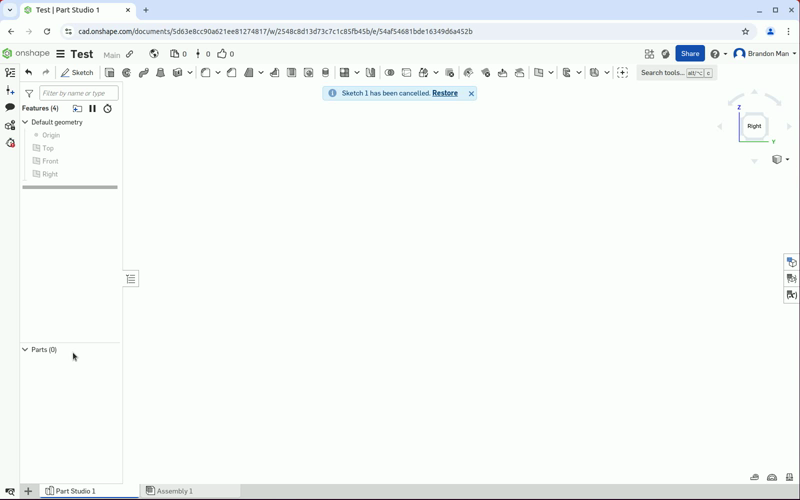
key(shift+s)
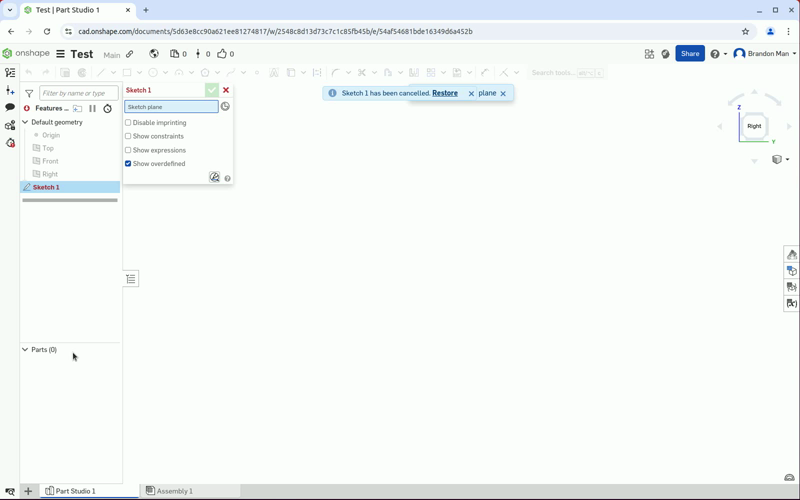
mouse_move(73, 176)
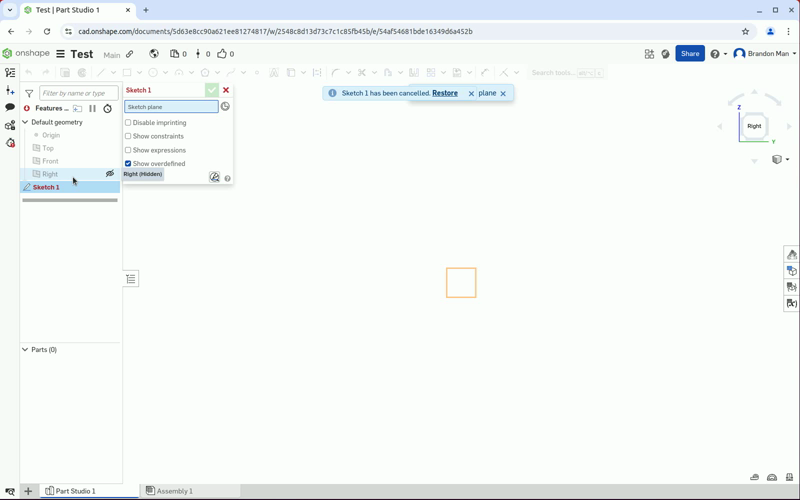
click(73, 176)
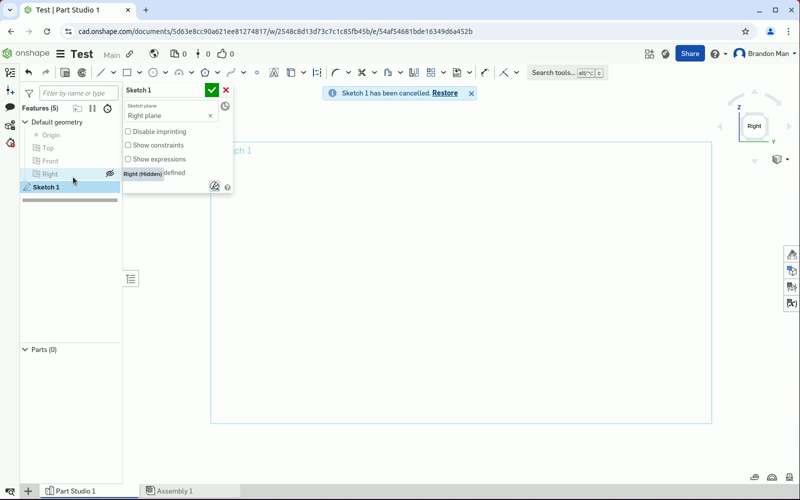
mouse_move(73, 352)
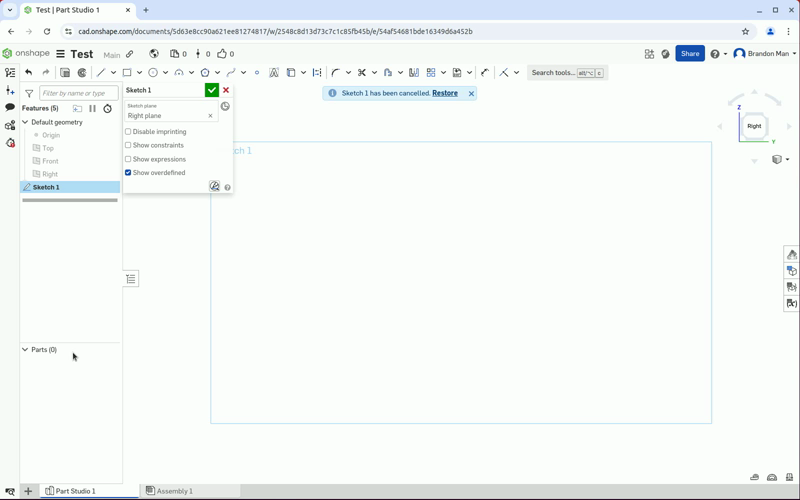
key(y)
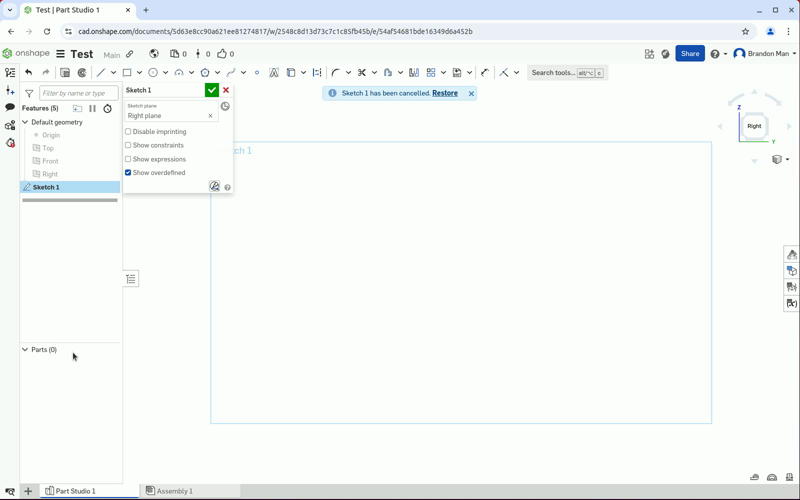
key(l)
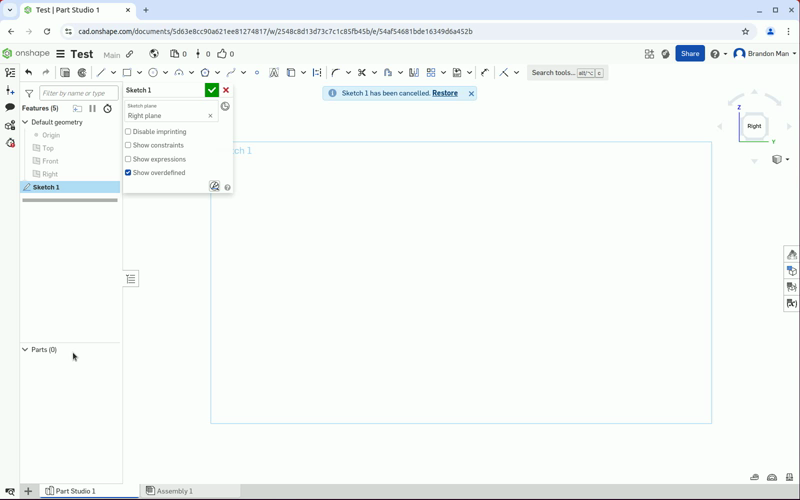
key_down(shift)
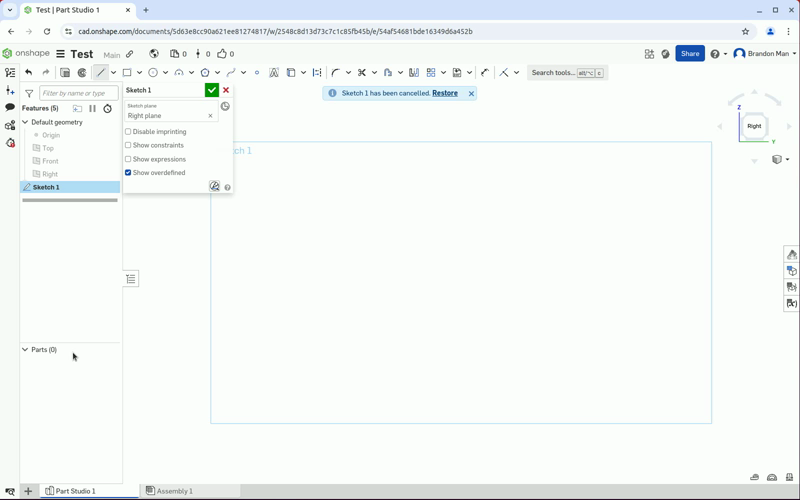
mouse_move(348, 282)
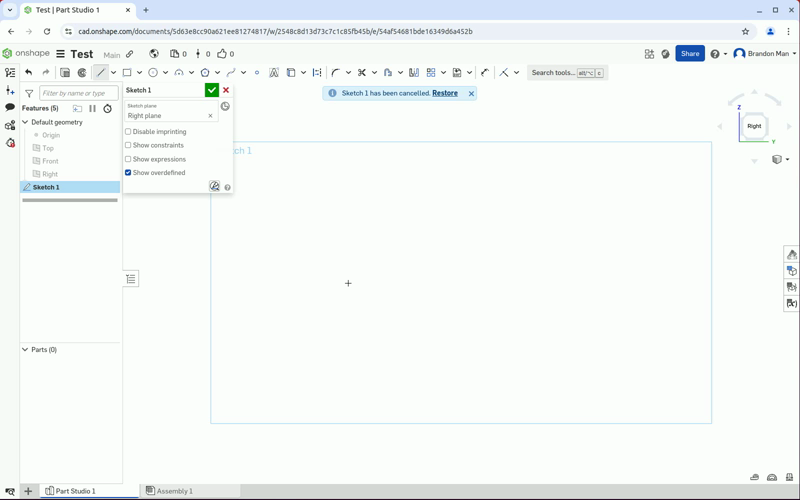
click(348, 282)
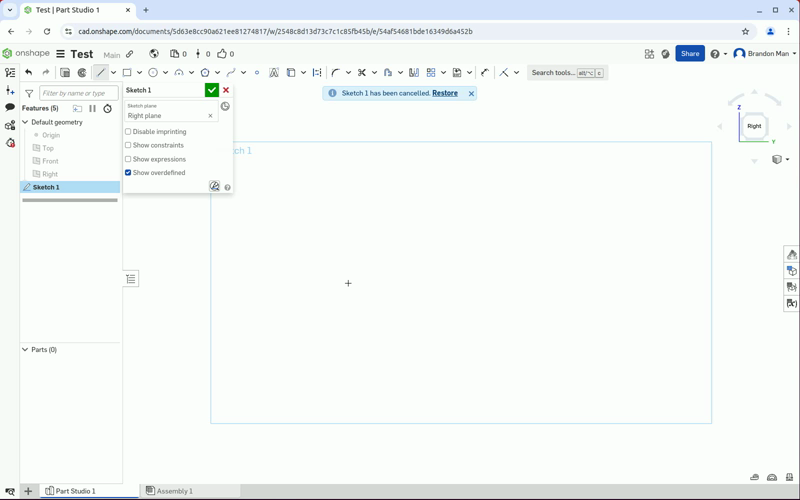
key_up(shift)
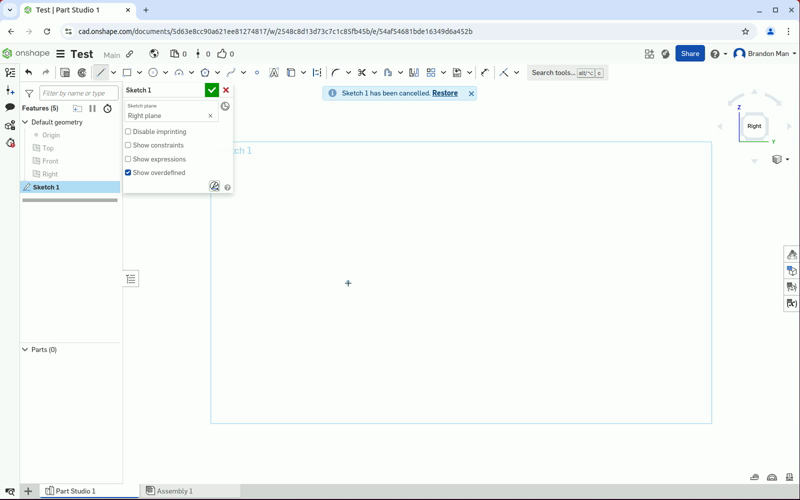
key_down(shift)
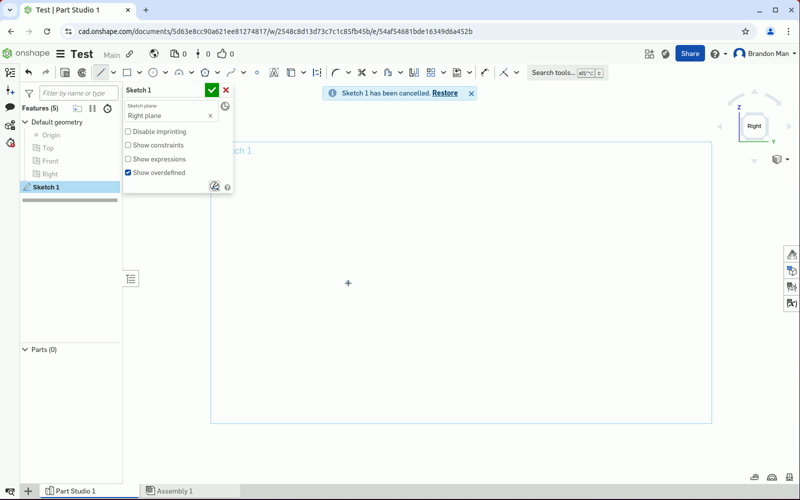
mouse_move(460, 282)
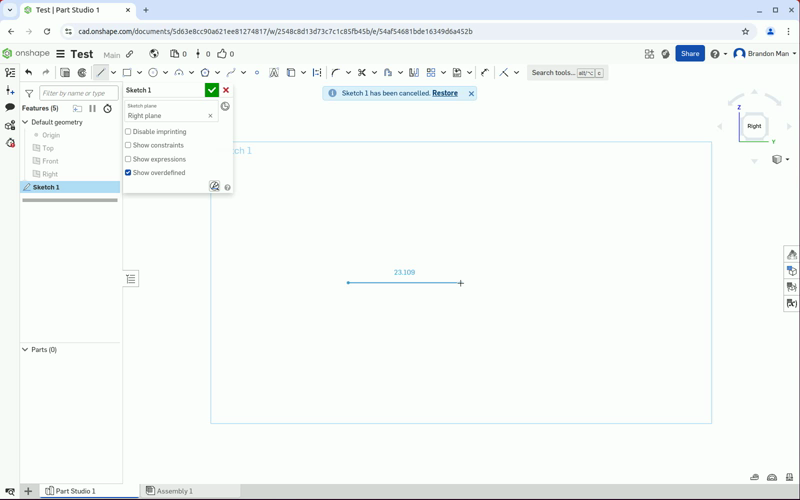
click(460, 282)
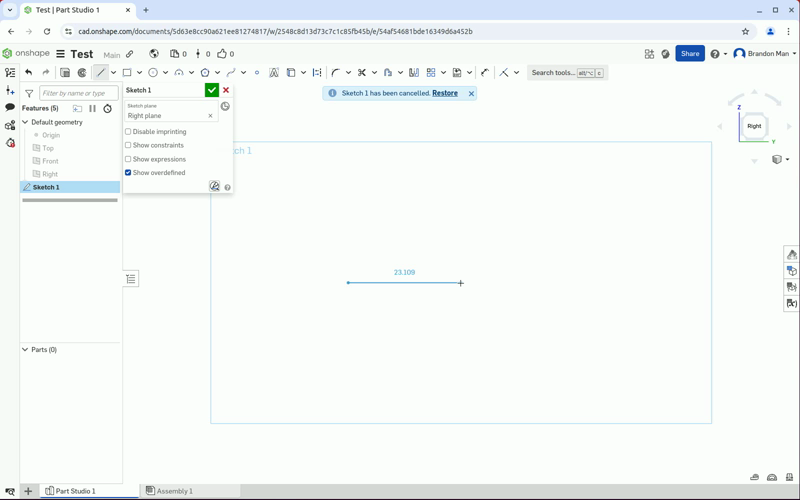
key_up(shift)
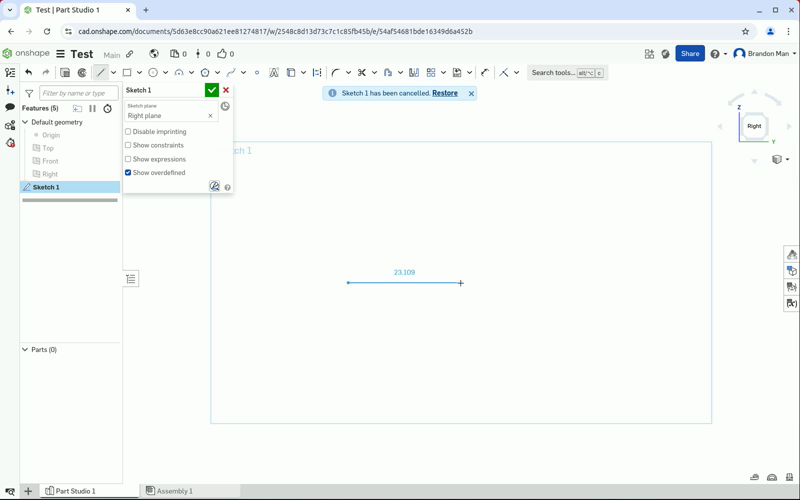
key_down(shift)
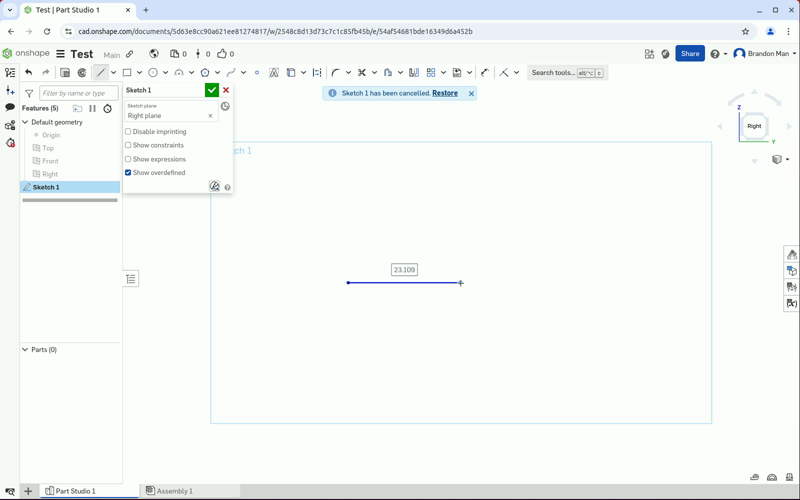
mouse_move(460, 220)
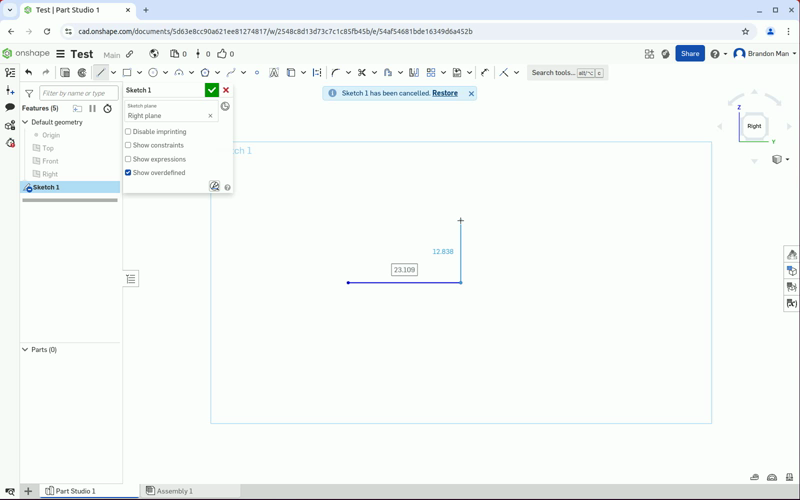
click(460, 220)
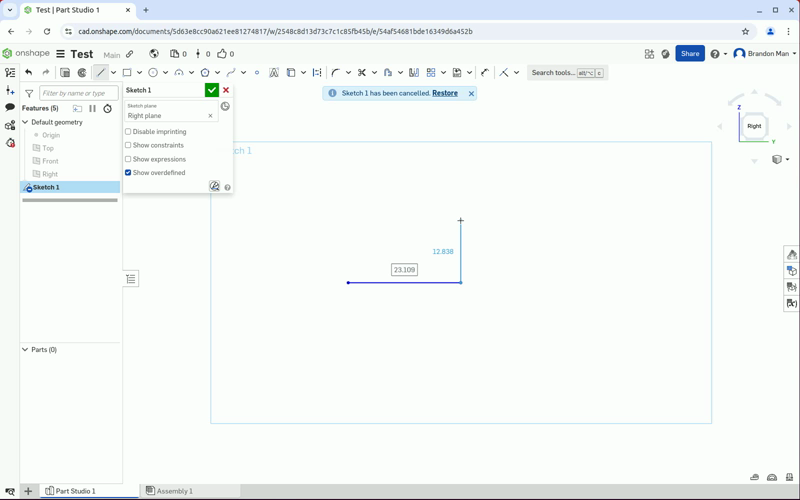
key_up(shift)
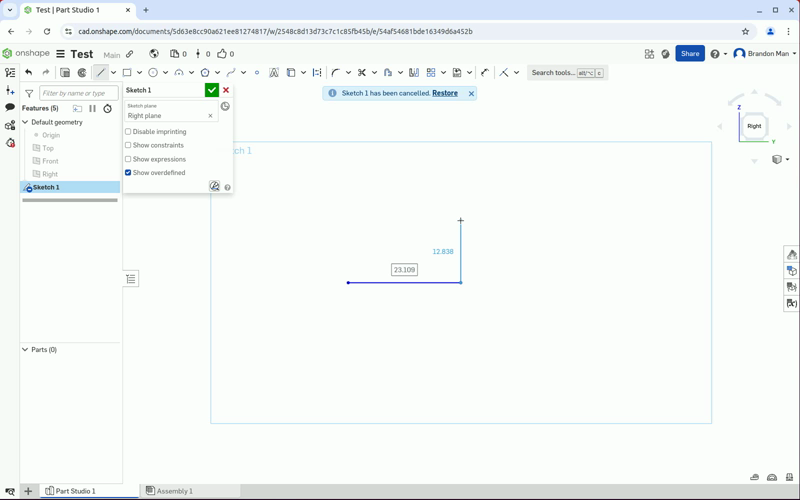
key_down(shift)
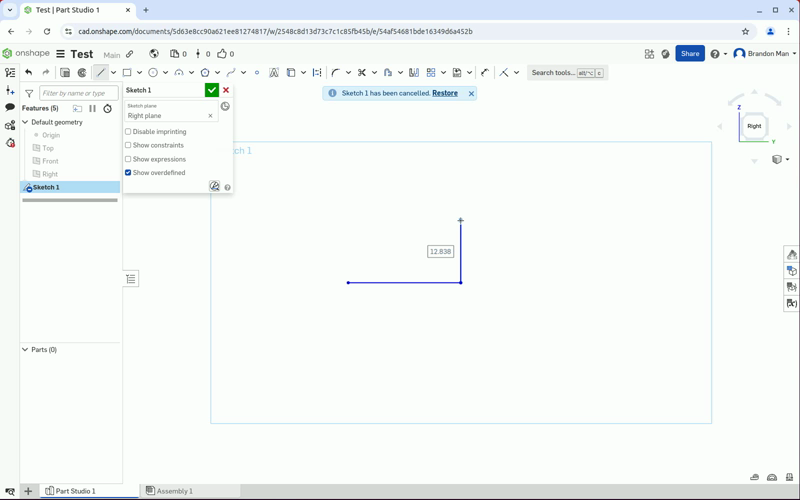
mouse_move(490, 220)
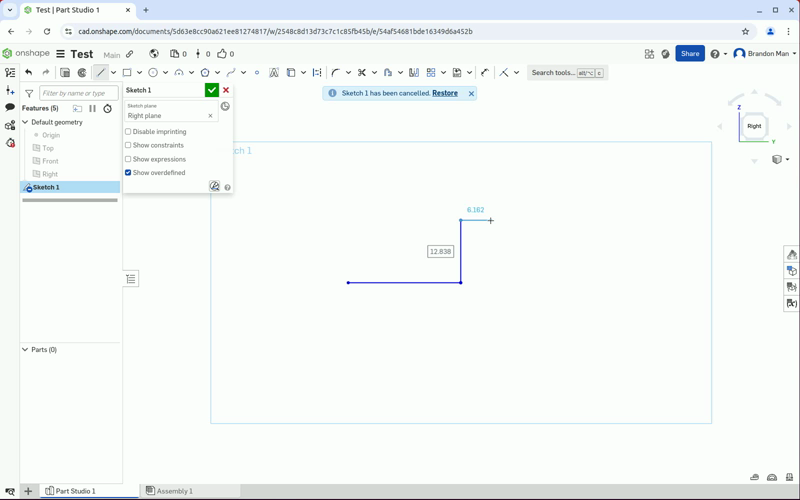
mouse_move(446, 220)
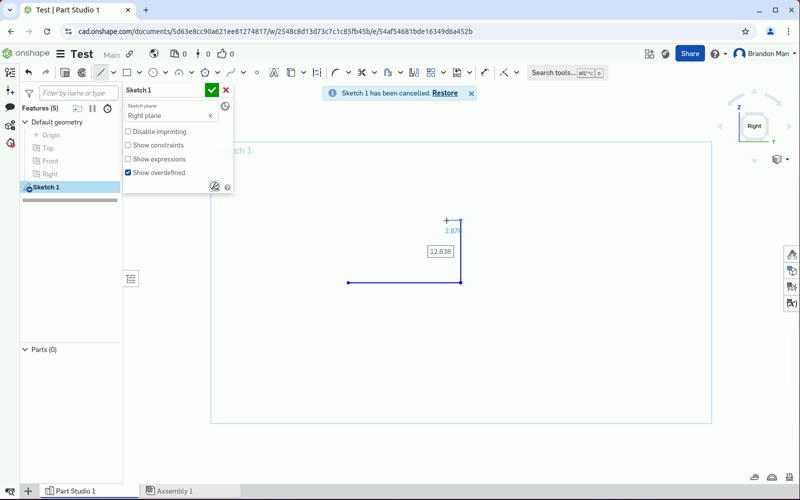
click(446, 220)
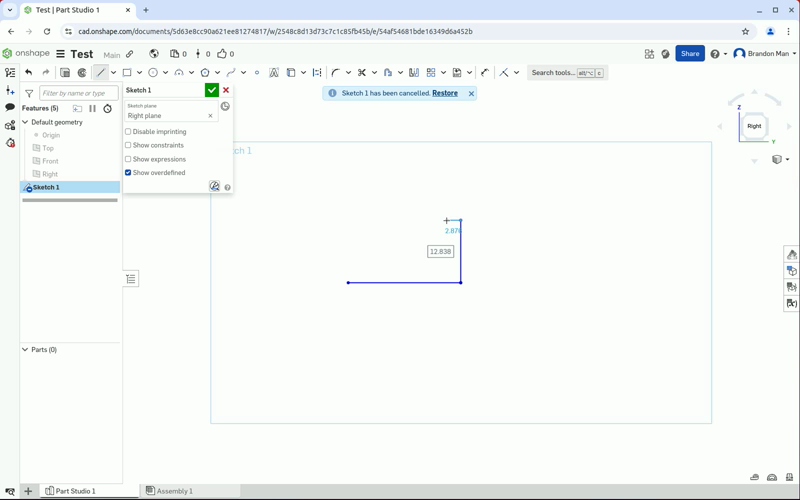
key_up(shift)
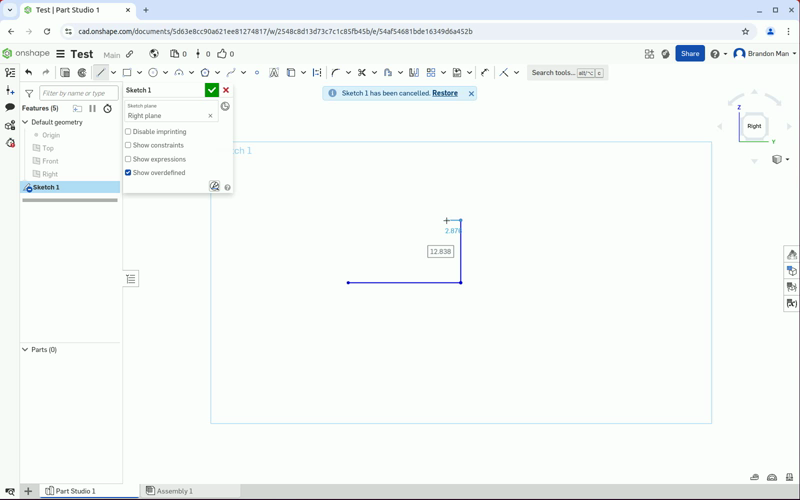
key_down(shift)
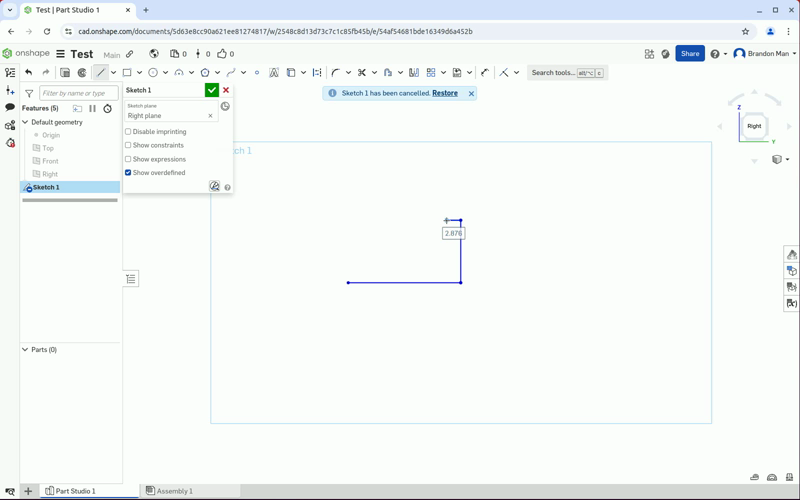
mouse_move(476, 220)
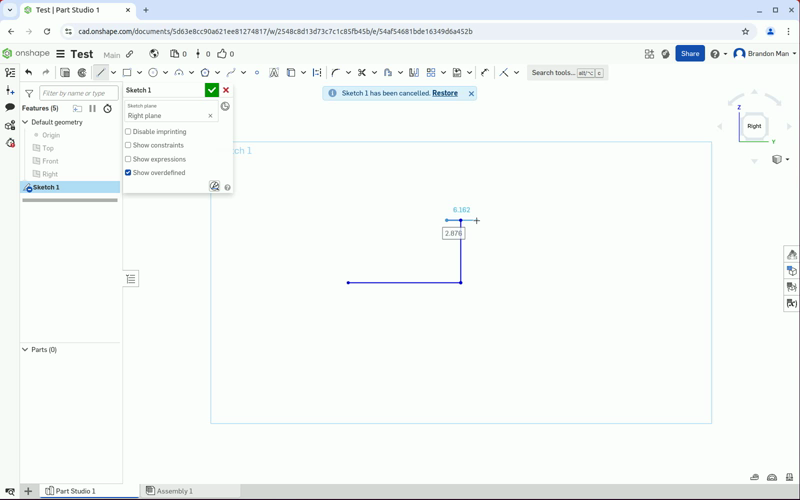
mouse_move(446, 233)
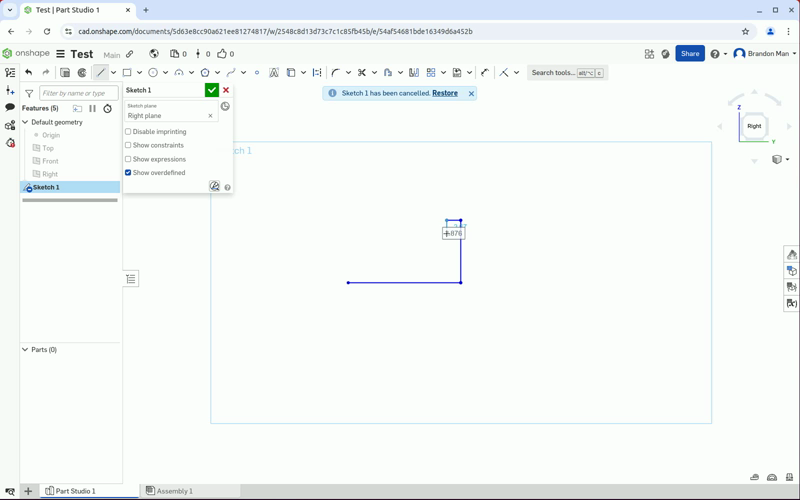
click(446, 233)
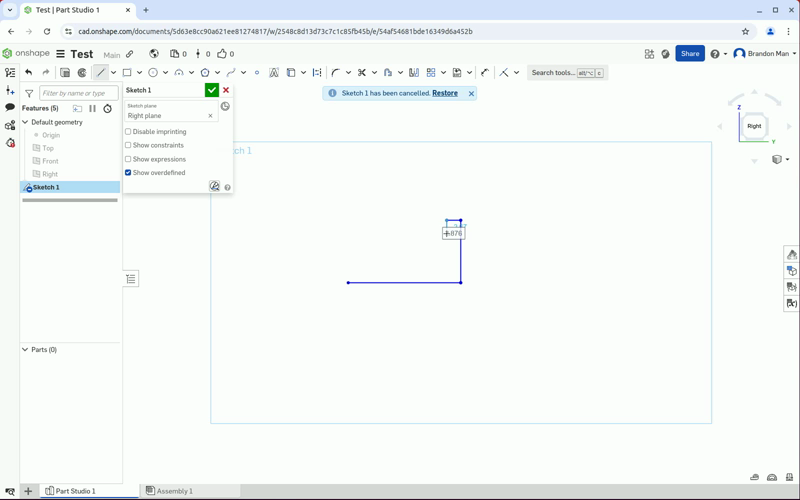
key_up(shift)
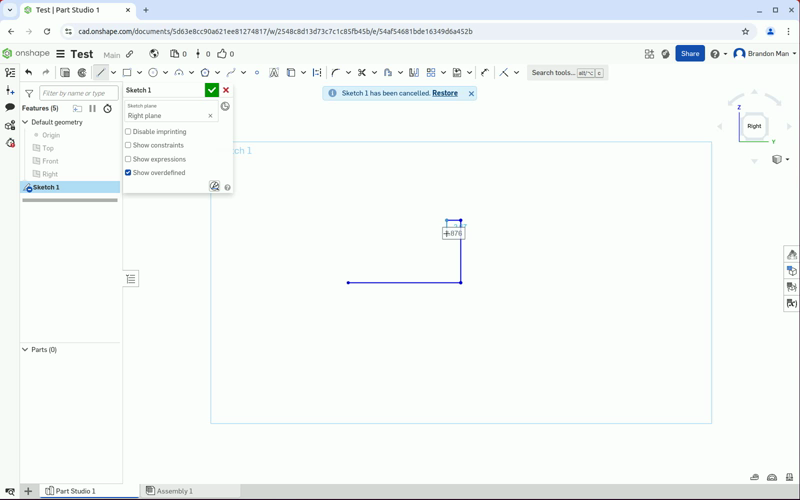
key_down(shift)
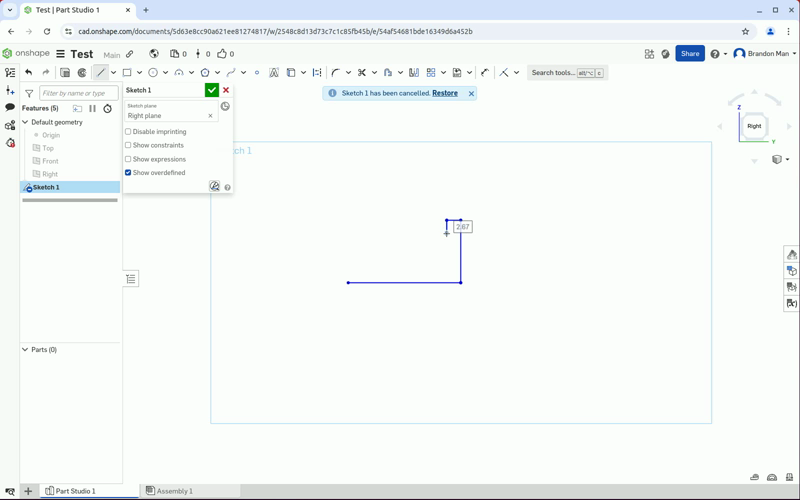
mouse_move(476, 233)
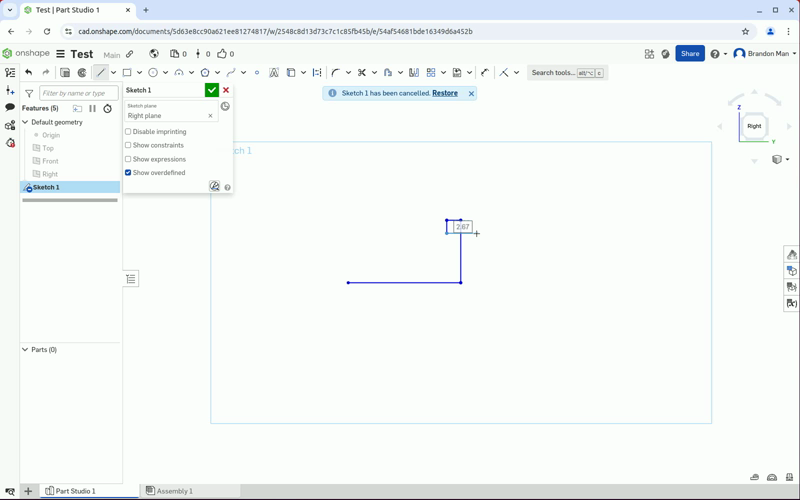
mouse_move(398, 233)
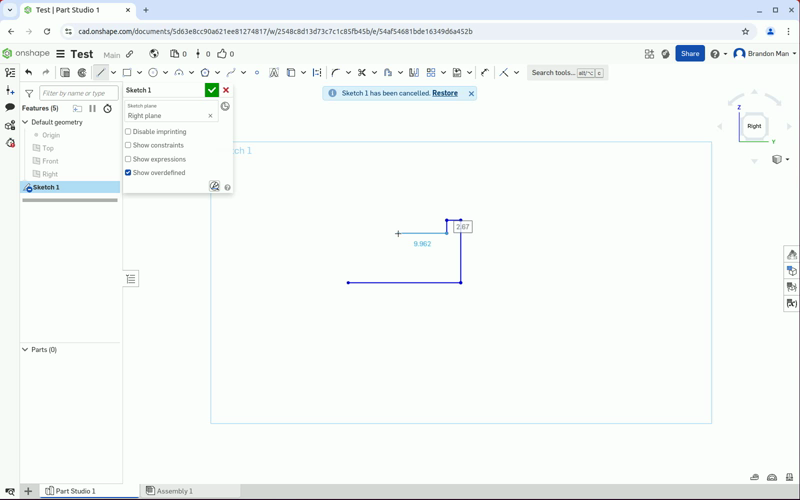
click(398, 233)
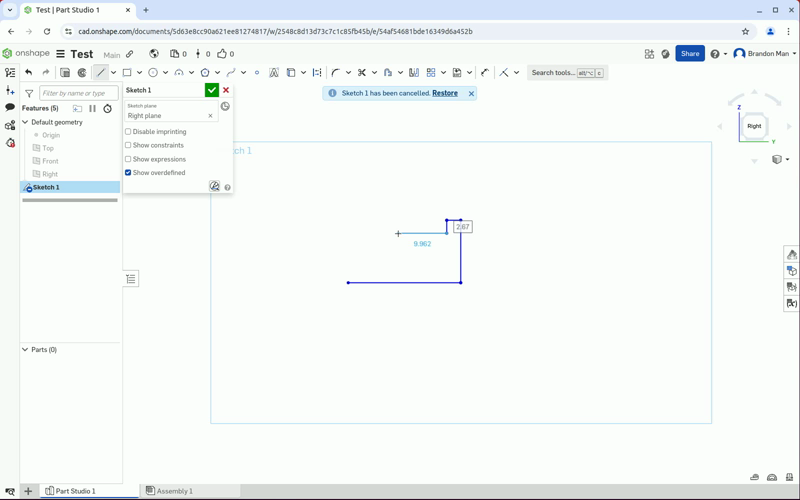
key_up(shift)
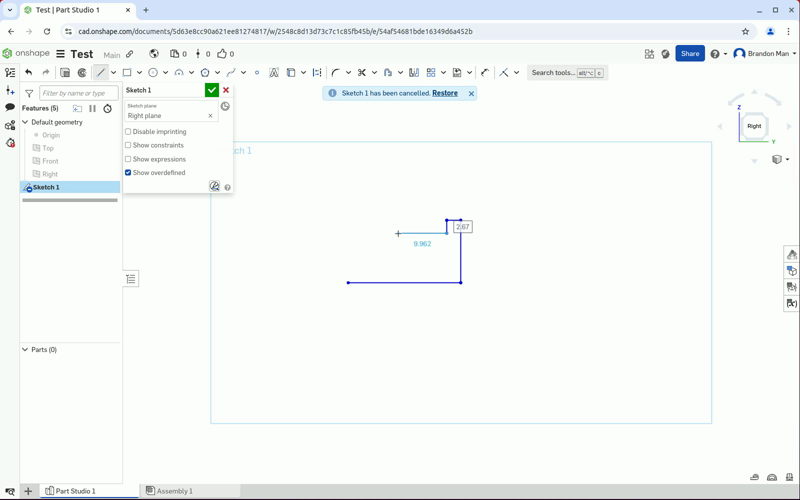
key_down(shift)
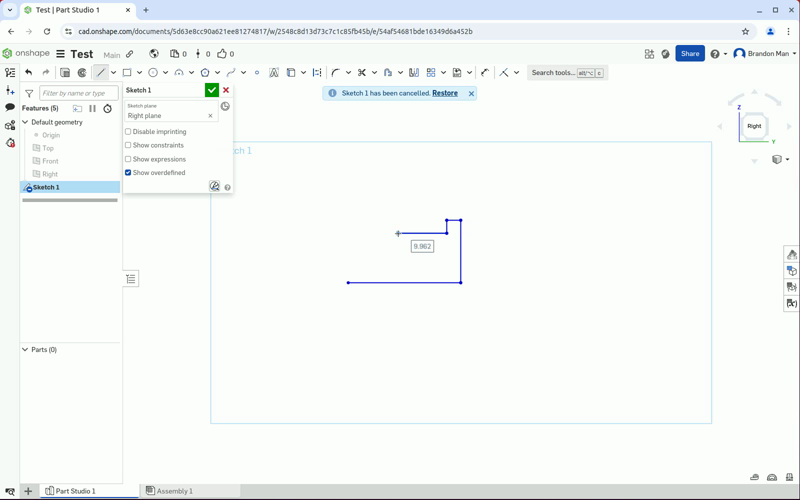
mouse_move(428, 233)
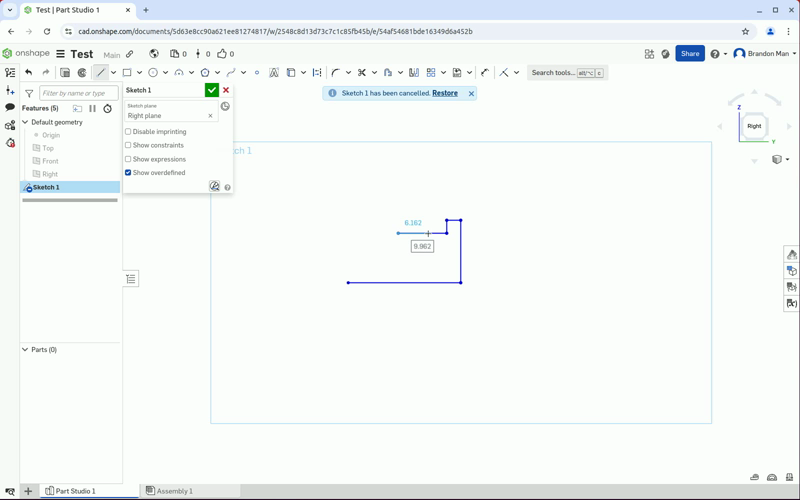
mouse_move(348, 242)
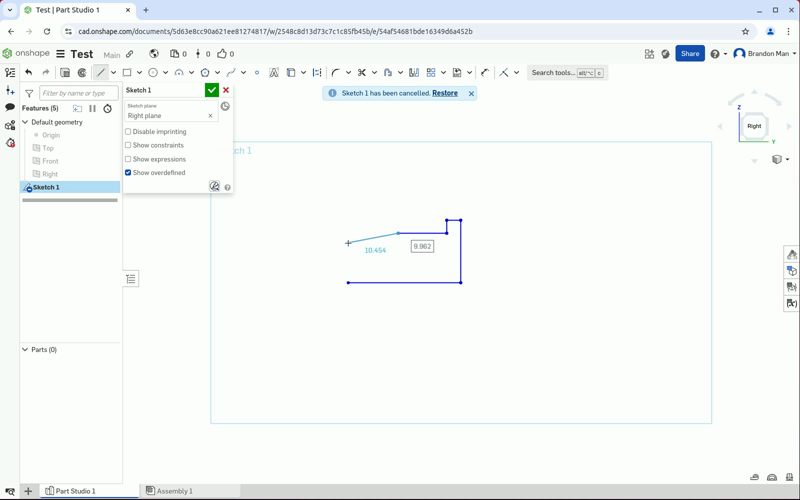
click(348, 242)
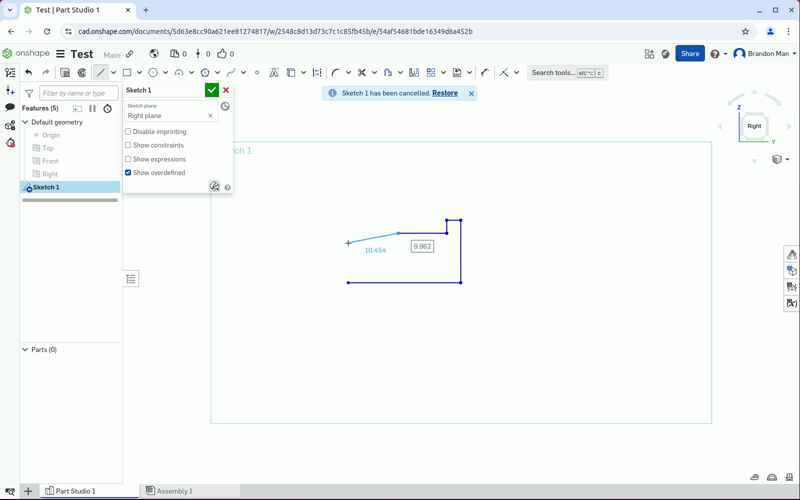
key_up(shift)
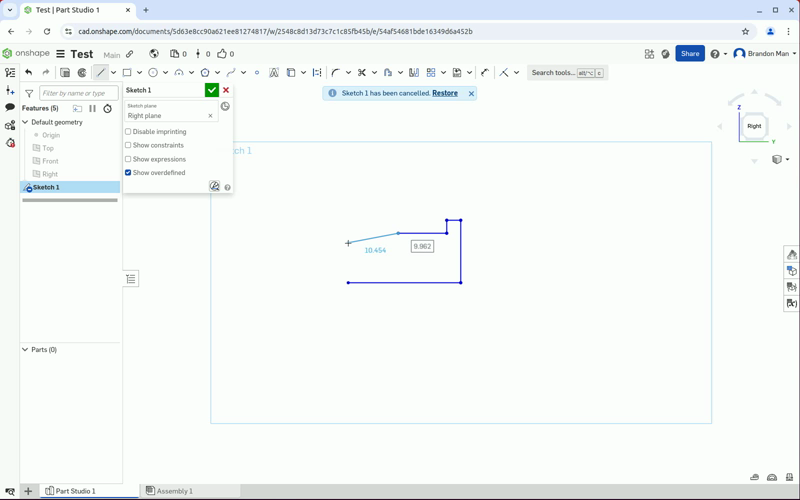
mouse_move(378, 242)
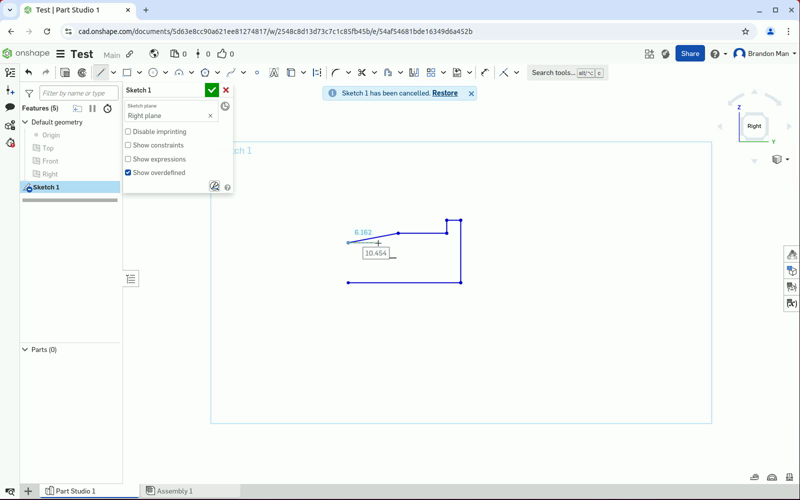
key_down(shift)
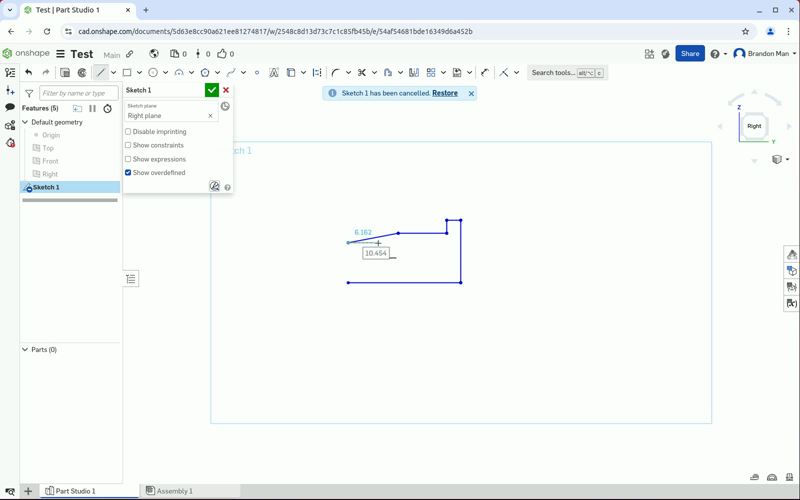
mouse_move(348, 282)
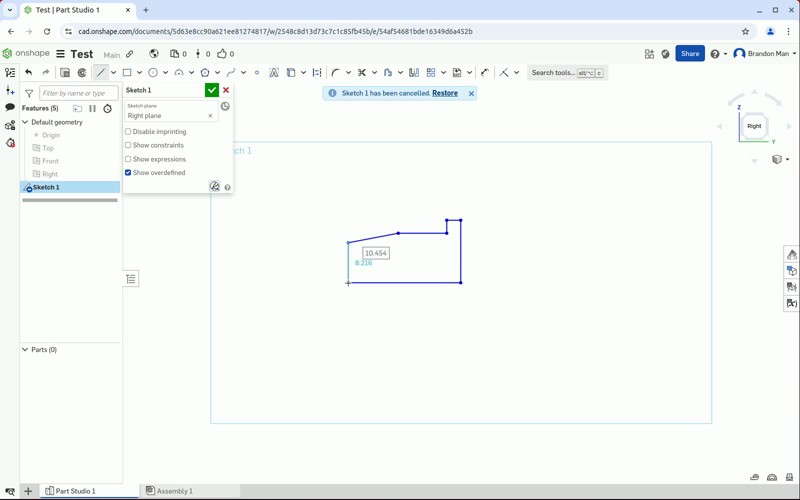
key_up(shift)
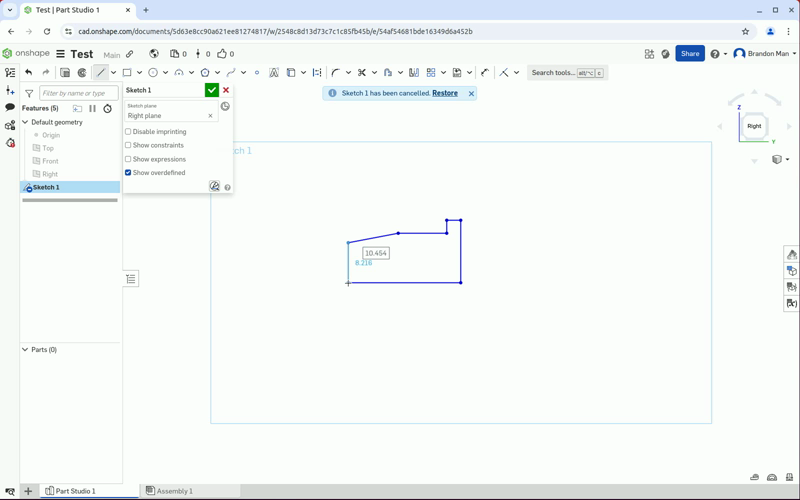
click(348, 282)
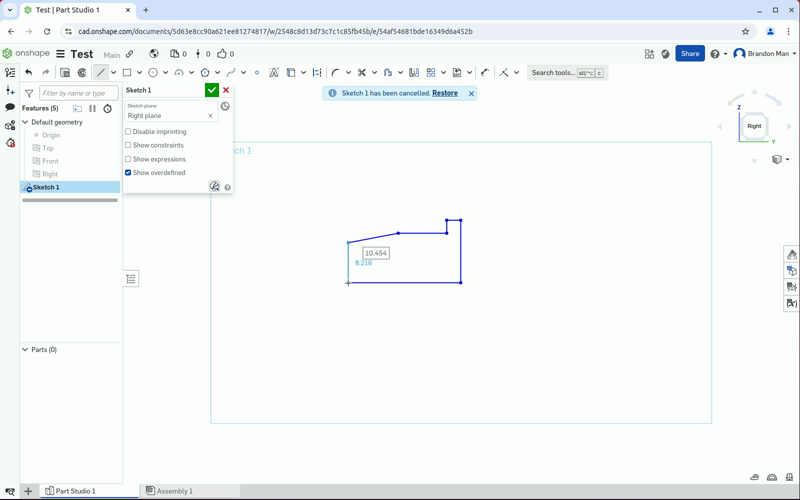
key(esc)
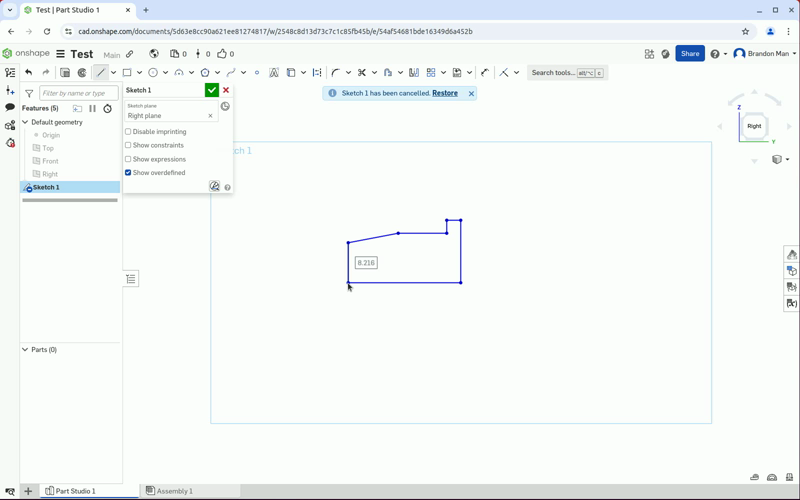
mouse_move(361, 249)
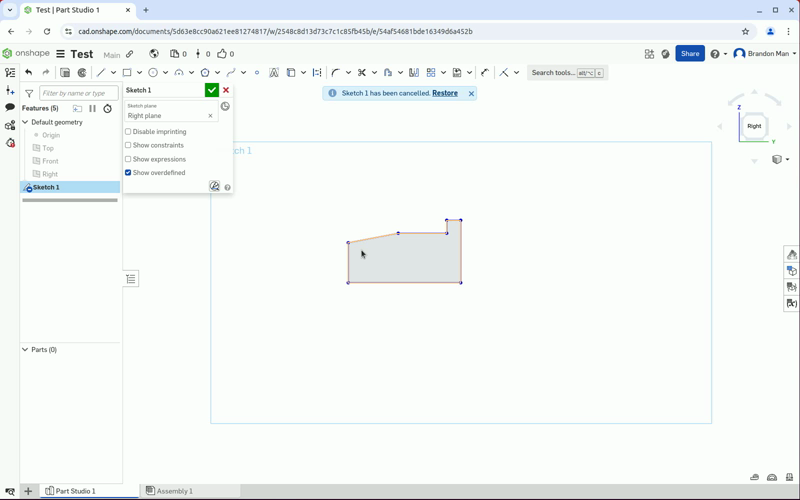
click(361, 249)
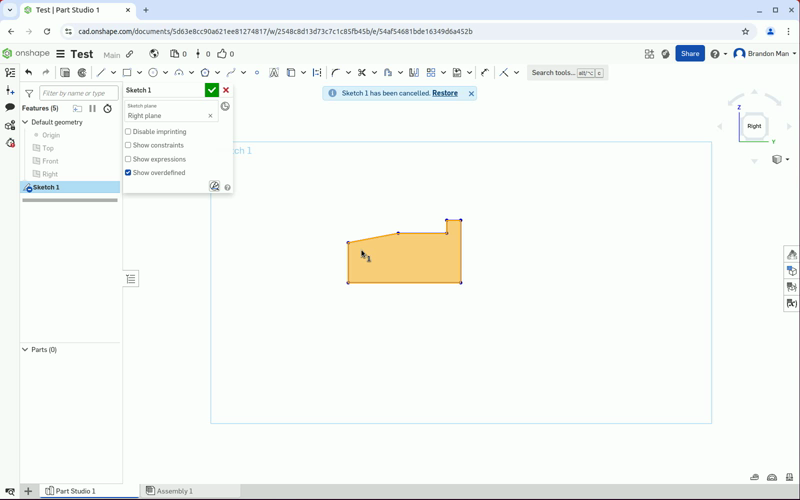
mouse_move(73, 352)
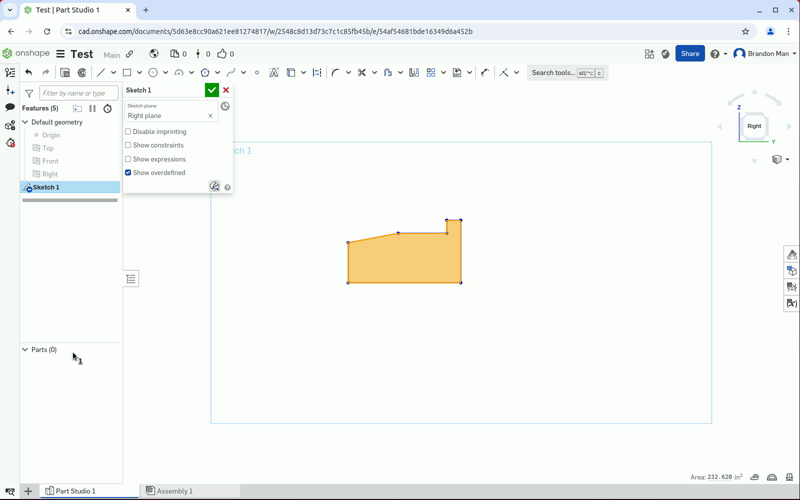
key(shift+y)
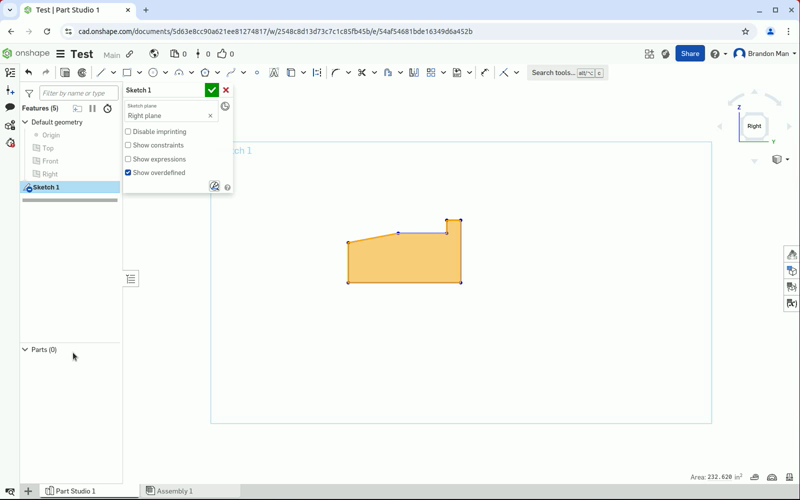
key(shift+e)
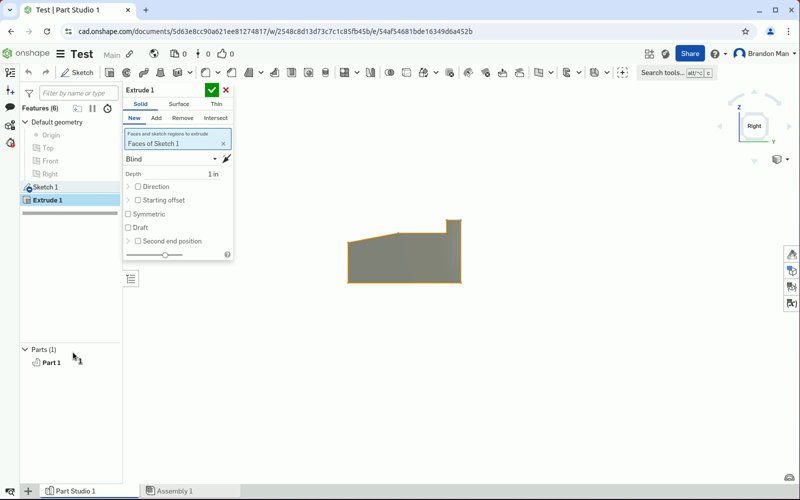
mouse_move(143, 106)
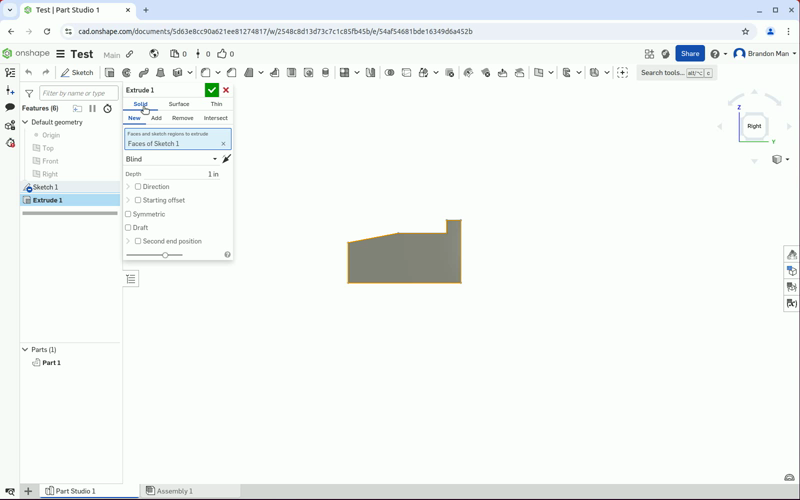
click(143, 106)
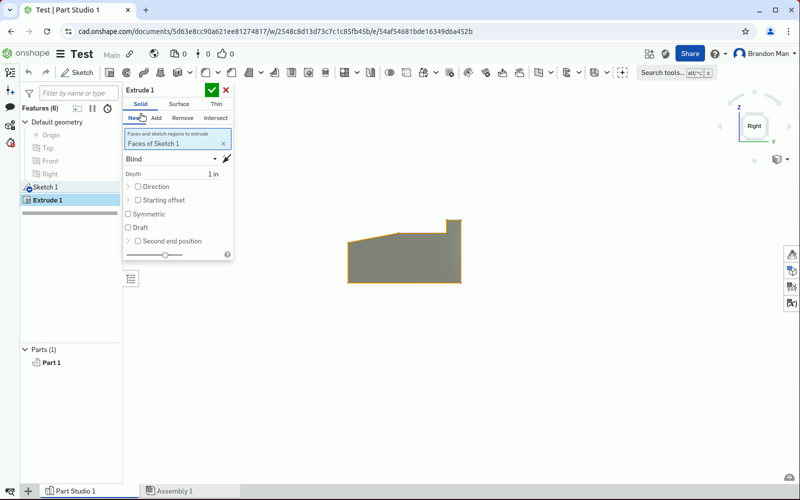
mouse_move(137, 120)
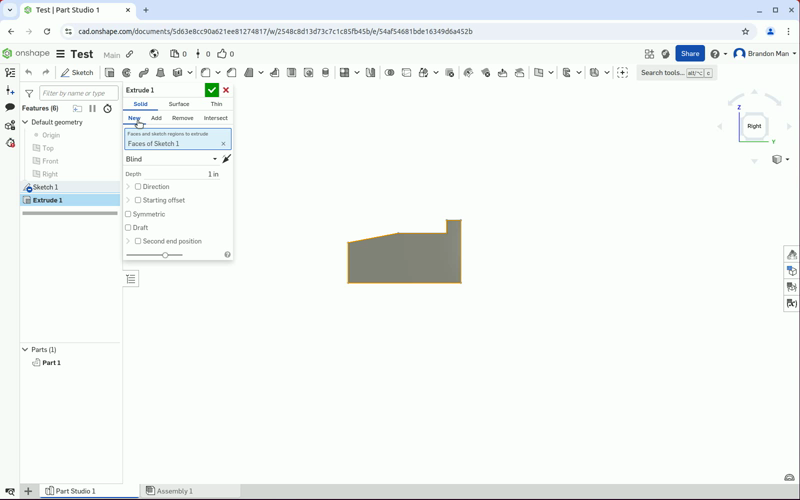
click(137, 120)
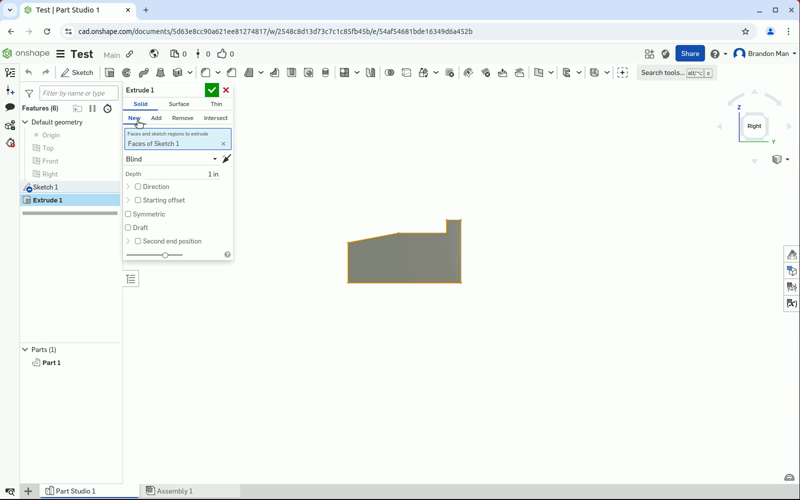
key(tab, 4)
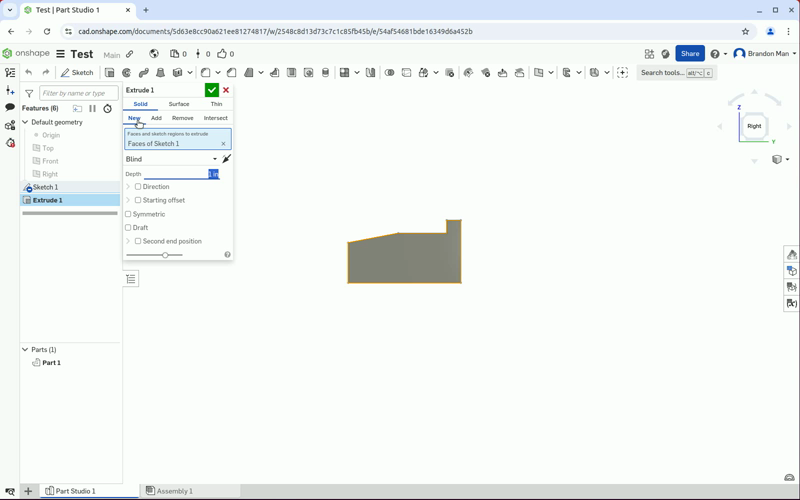
text(-17.331)
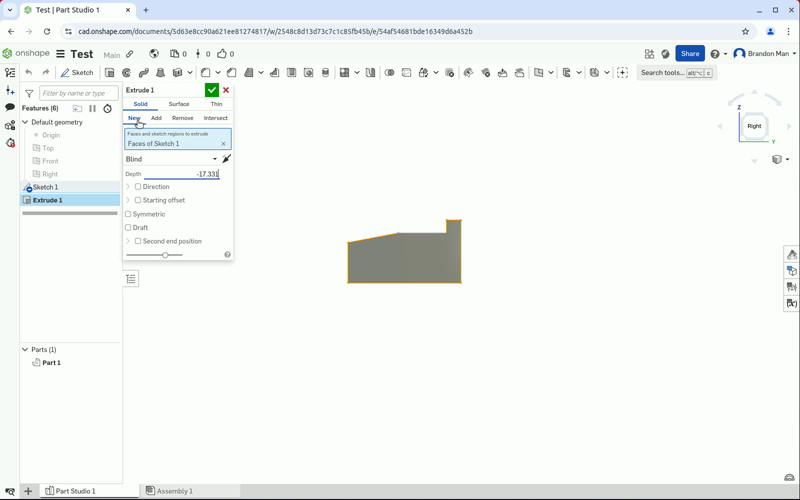
key(enter)
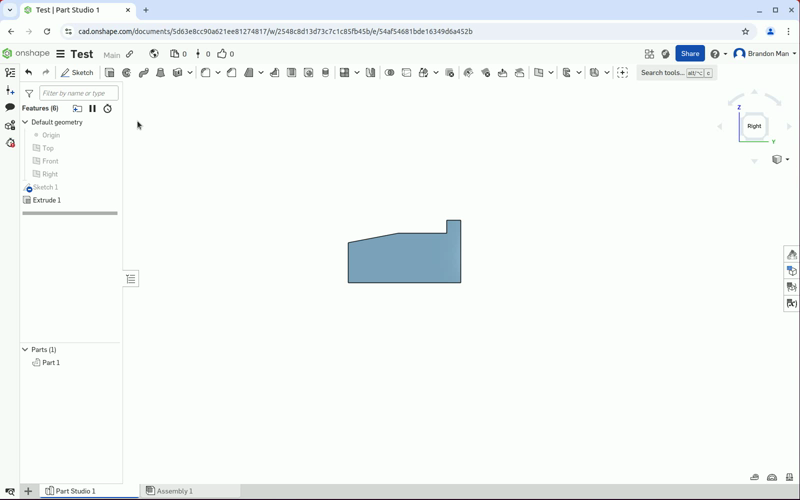
key(shift+h)
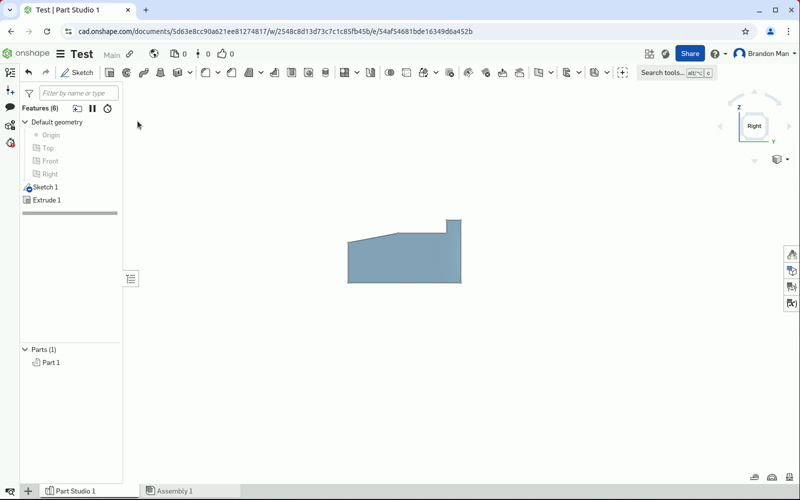
key(shift+h)
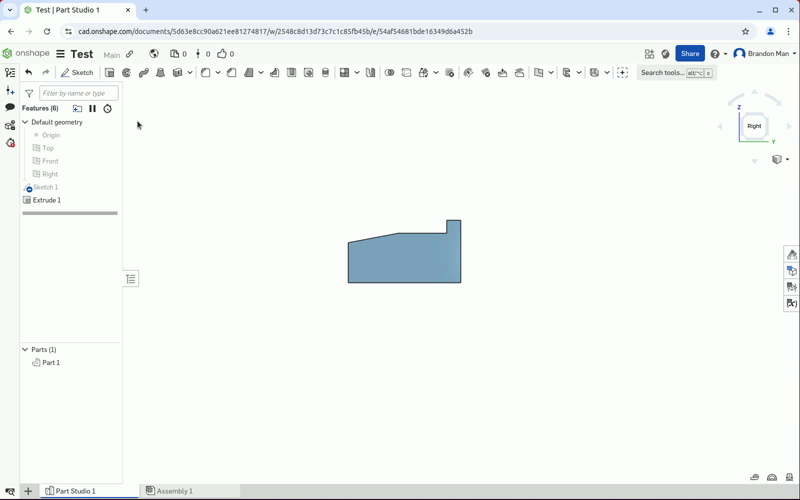
mouse_move(73, 189)
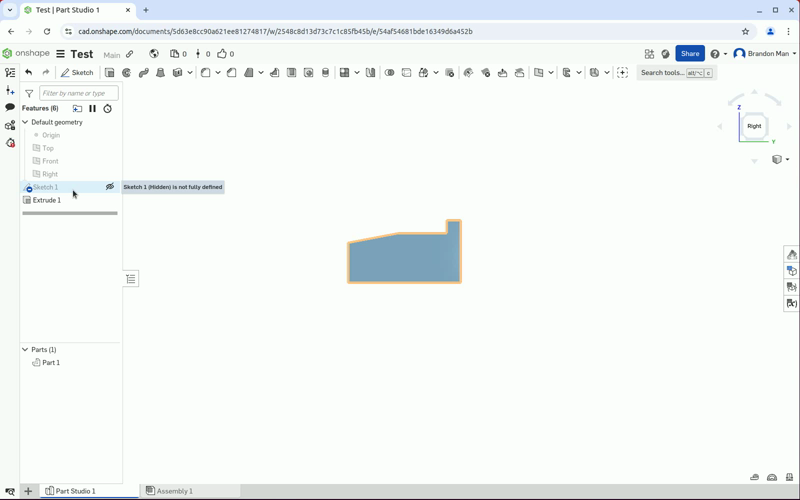
click(73, 189)
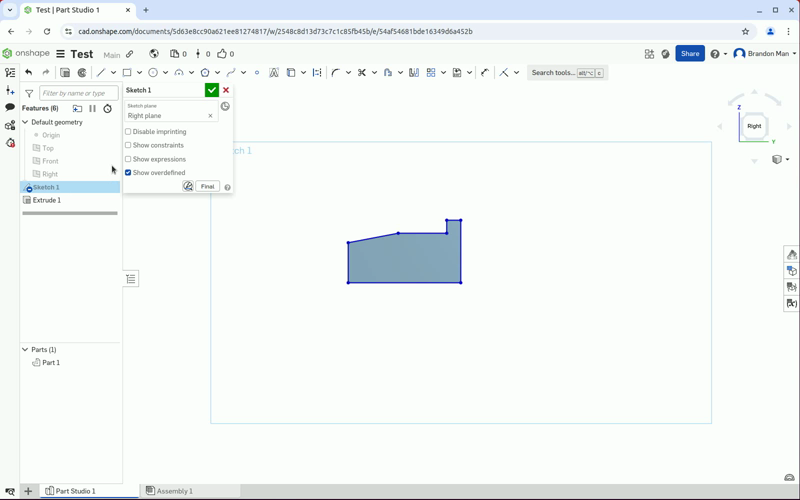
mouse_move(229, 92)
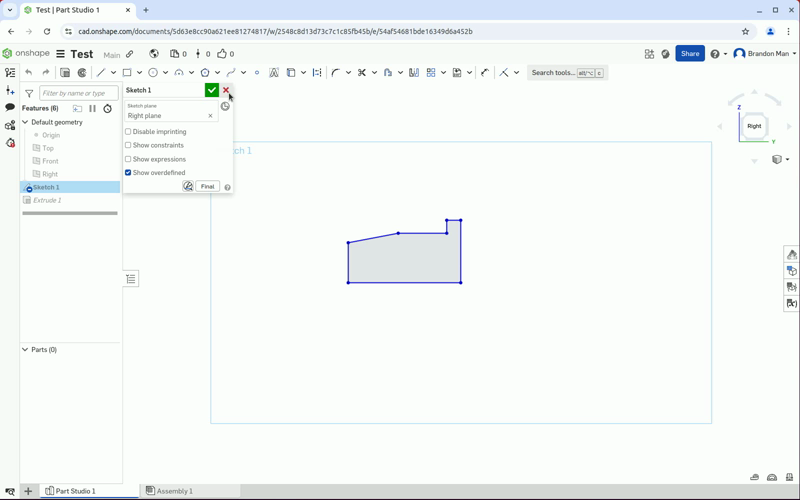
click(229, 92)
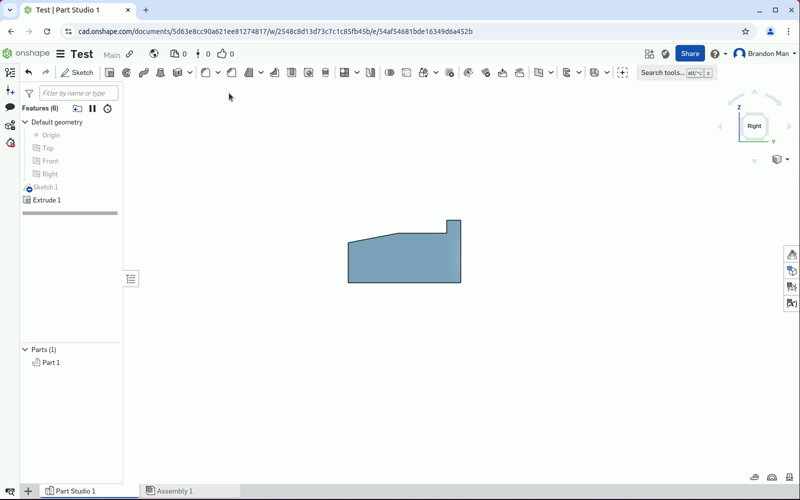
mouse_move(73, 352)
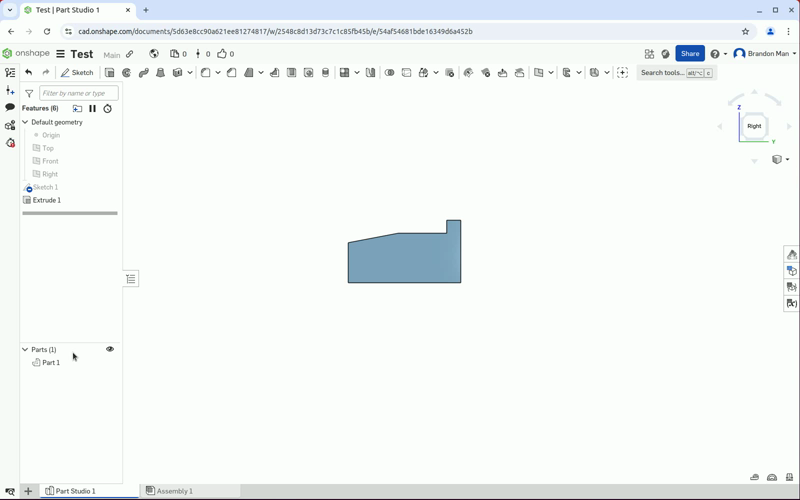
key(y)
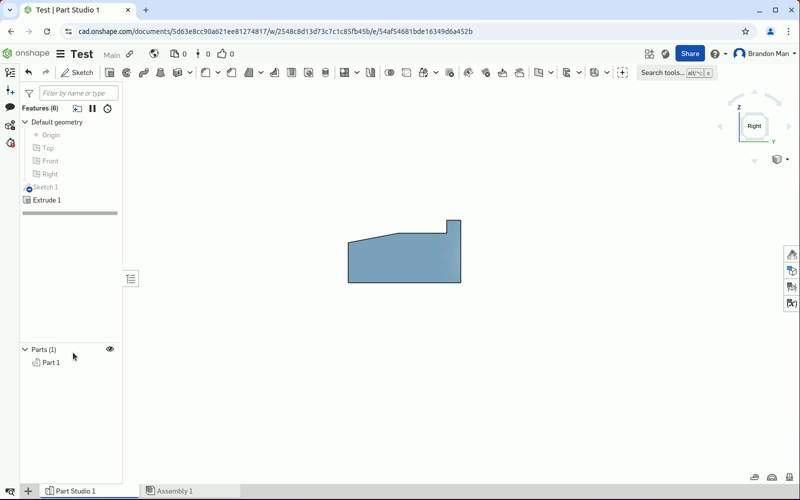
key(shift+p)
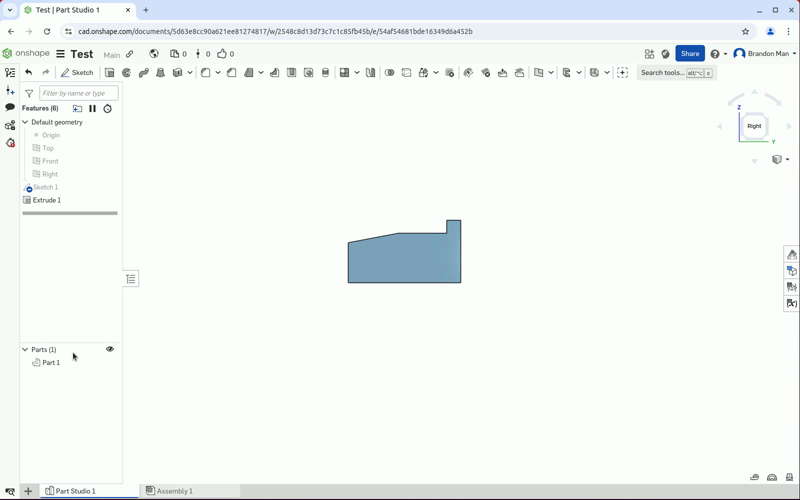
key(space)
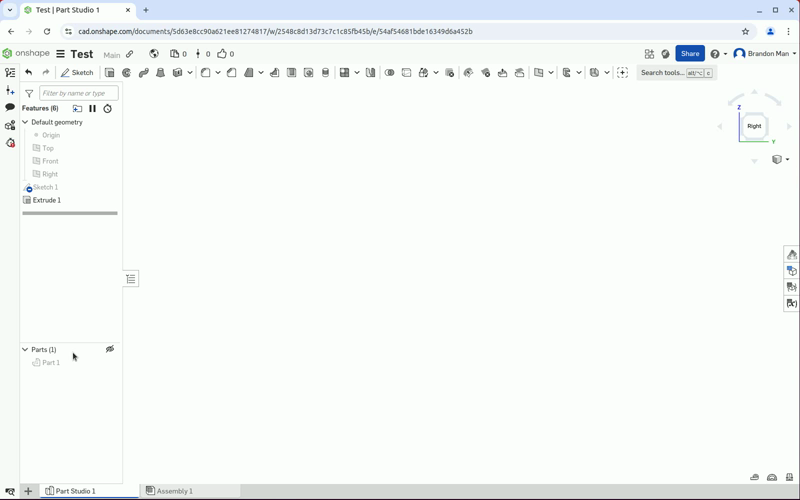
key_down(shift)
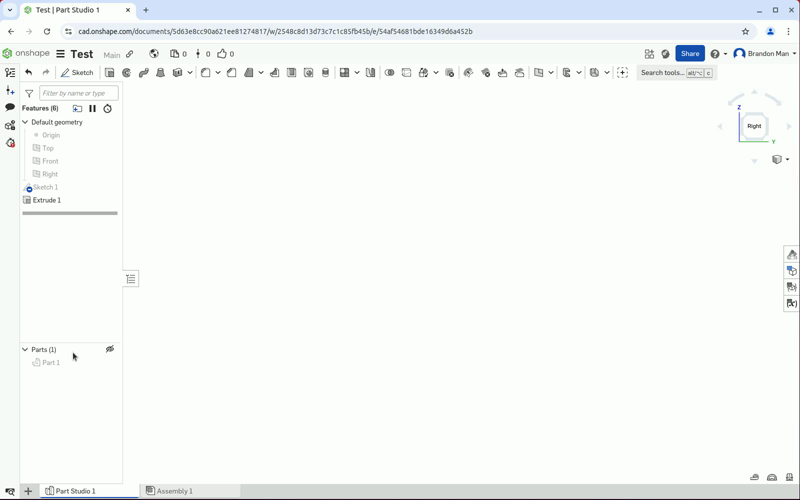
key(right)
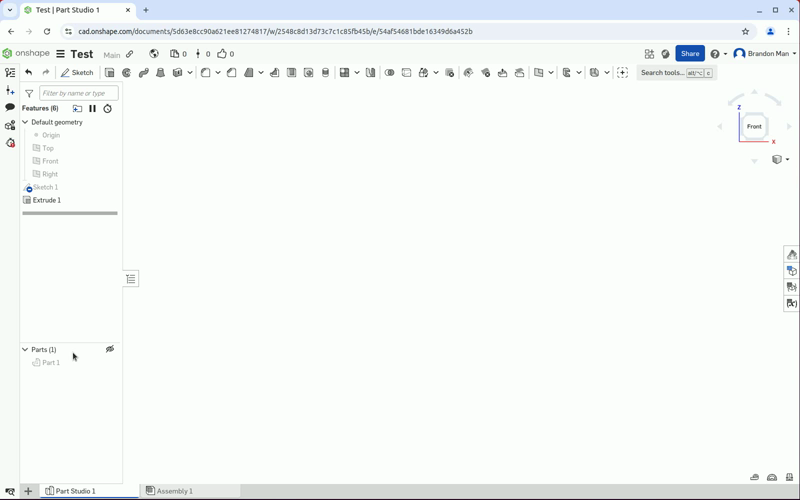
key_up(shift)
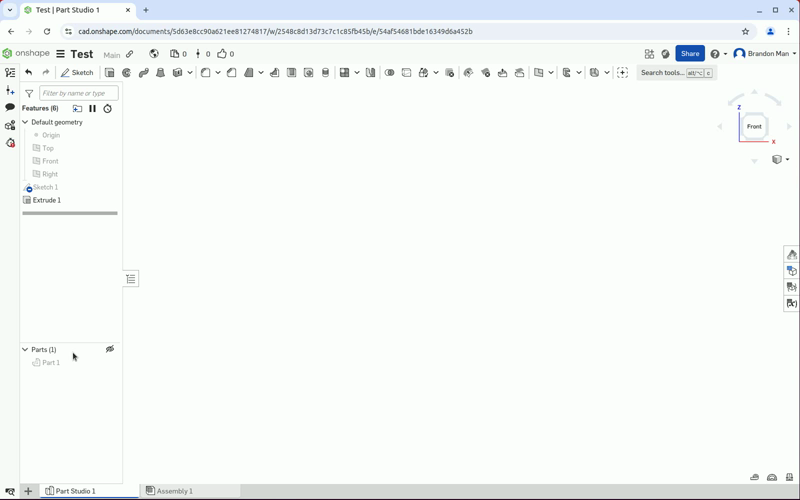
key(space)
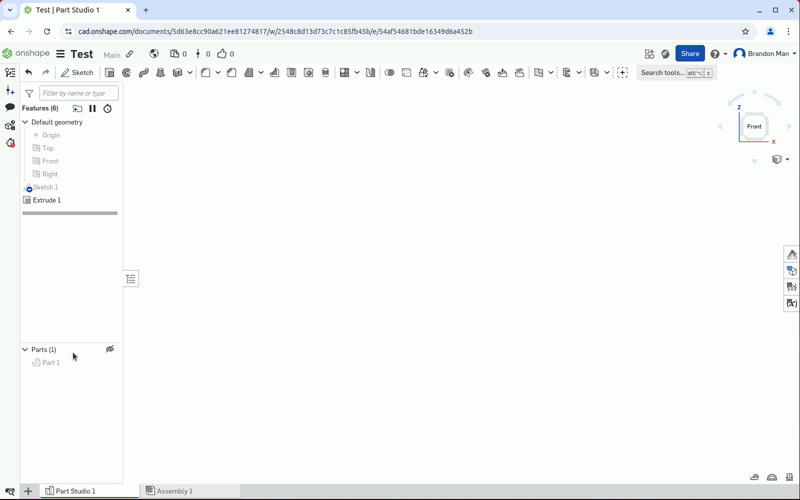
key_down(shift)
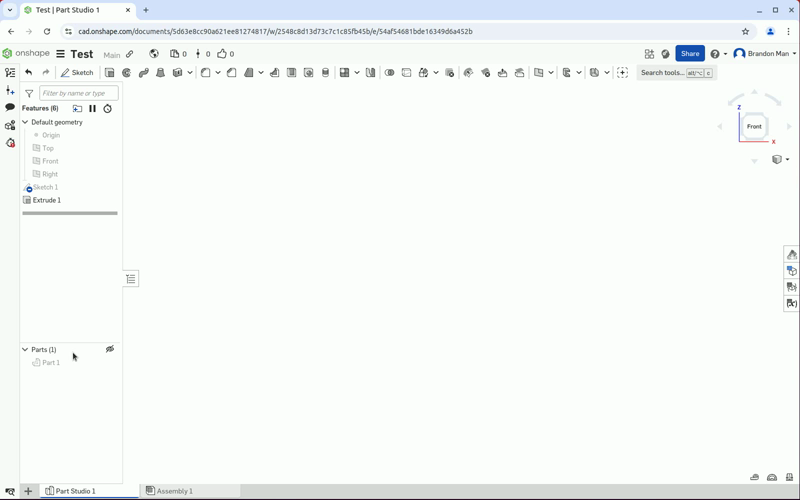
key(down)
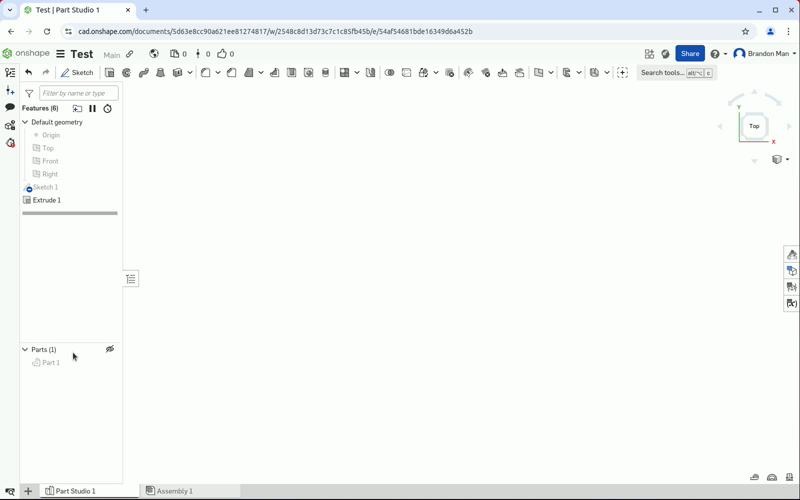
key_up(shift)
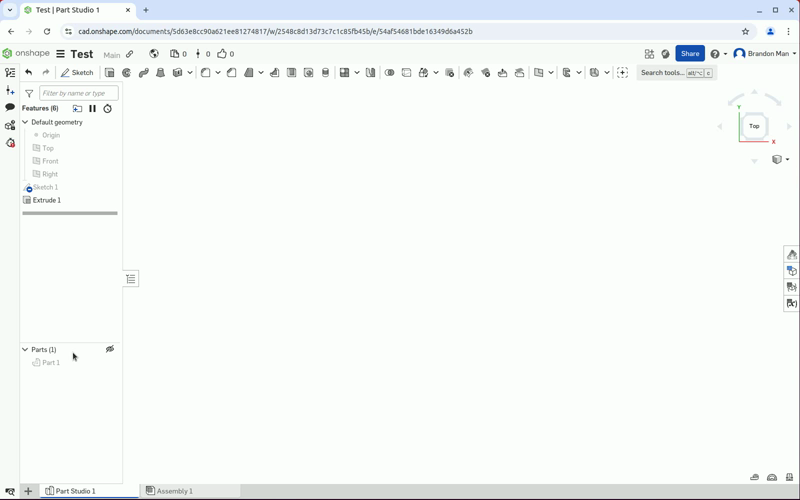
mouse_move(73, 352)
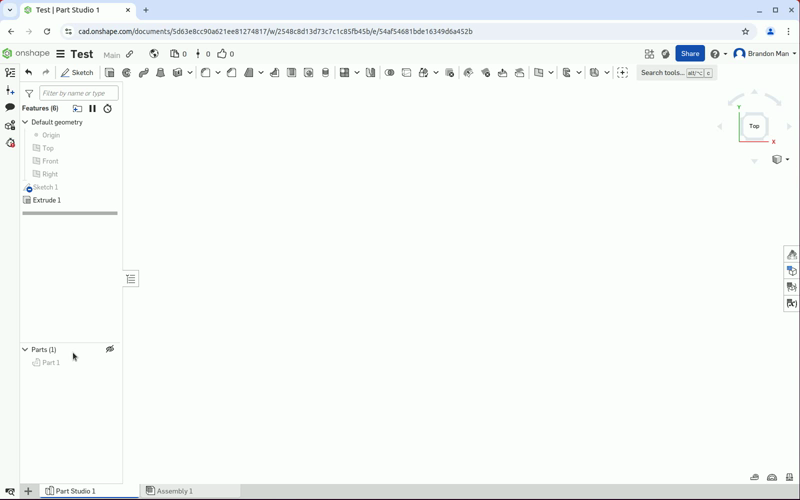
key(shift+y)
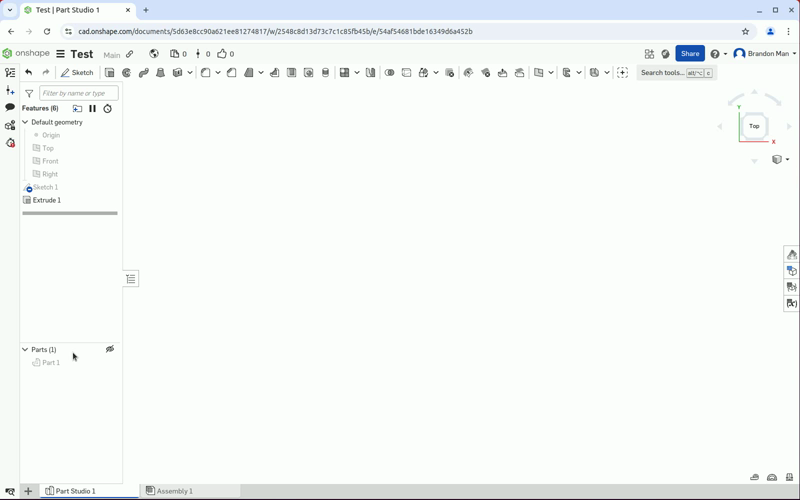
key(shift+s)
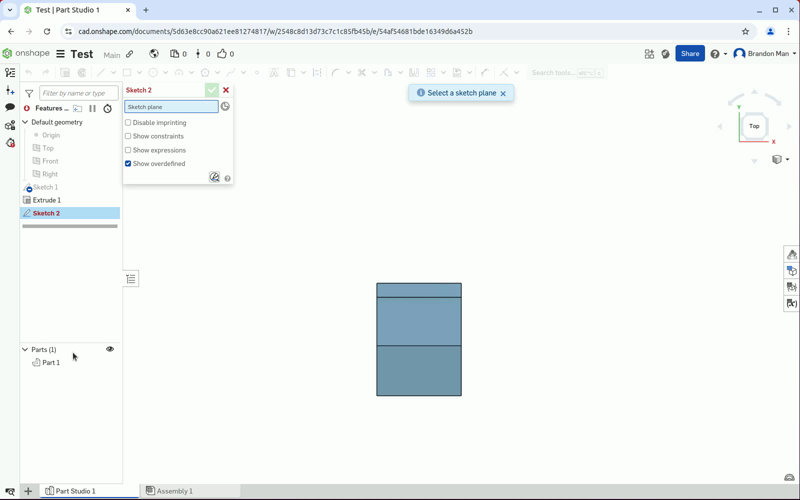
mouse_move(73, 150)
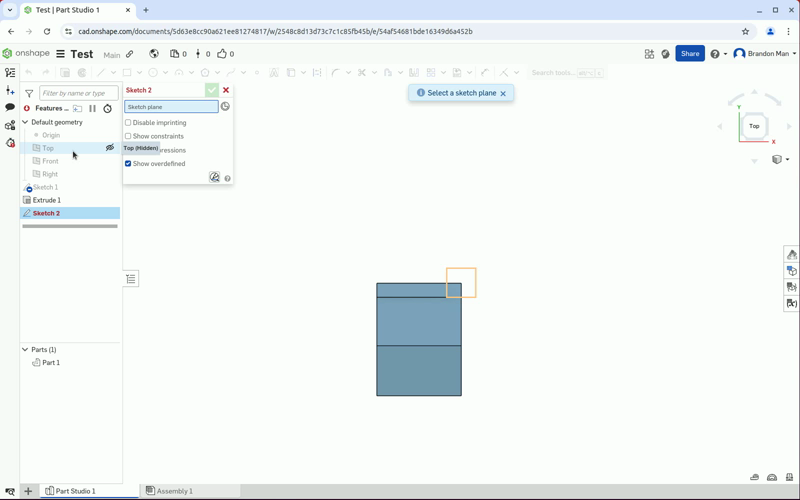
click(73, 150)
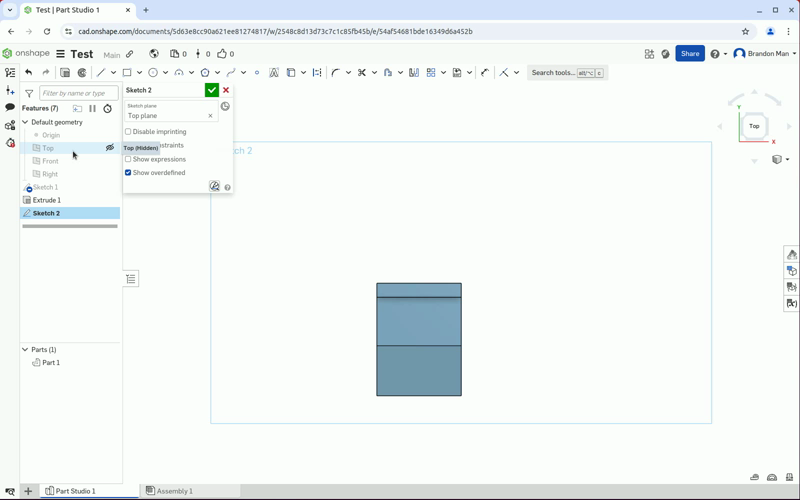
mouse_move(73, 352)
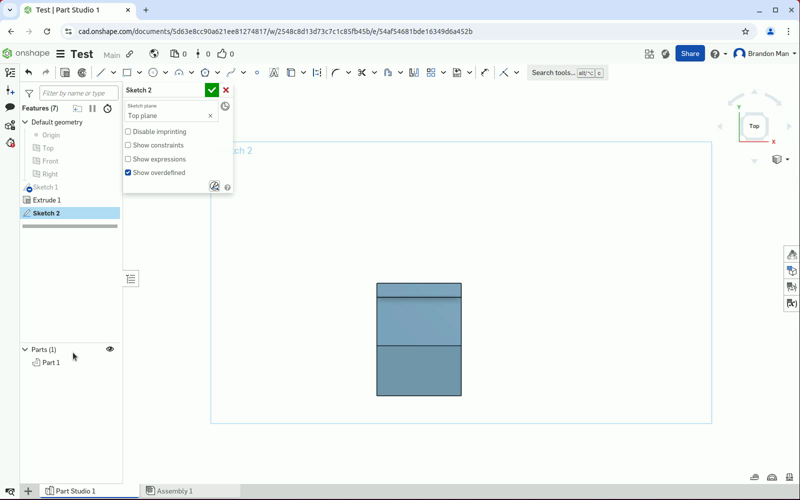
key(y)
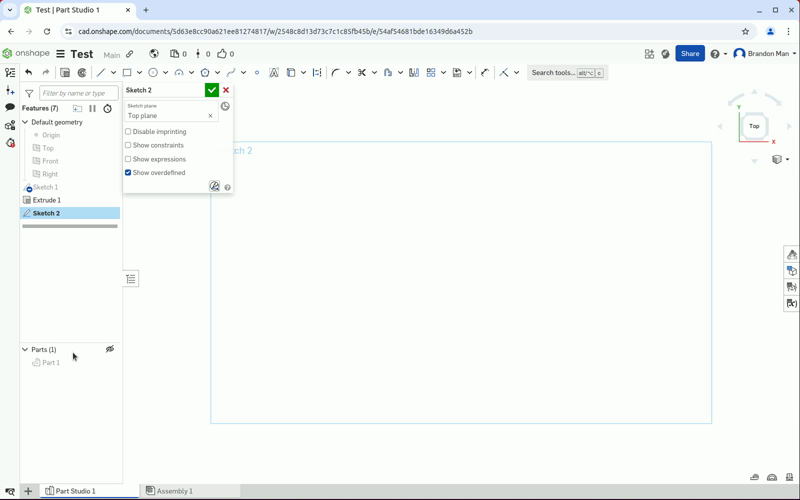
key(c)
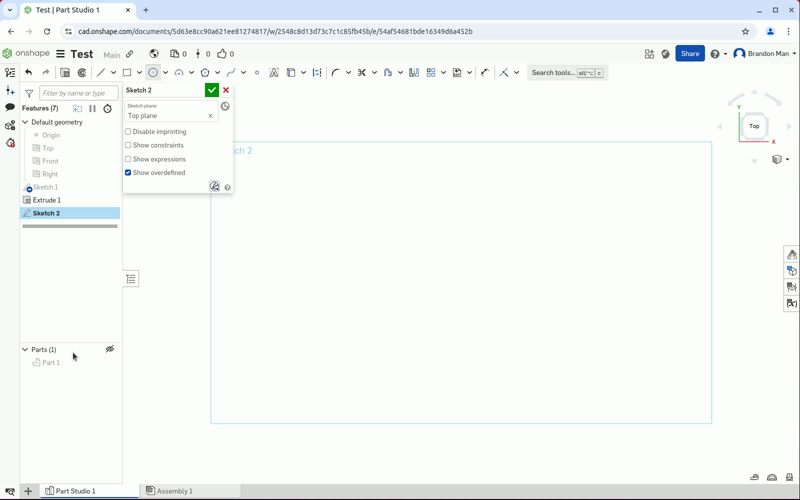
key_down(shift)
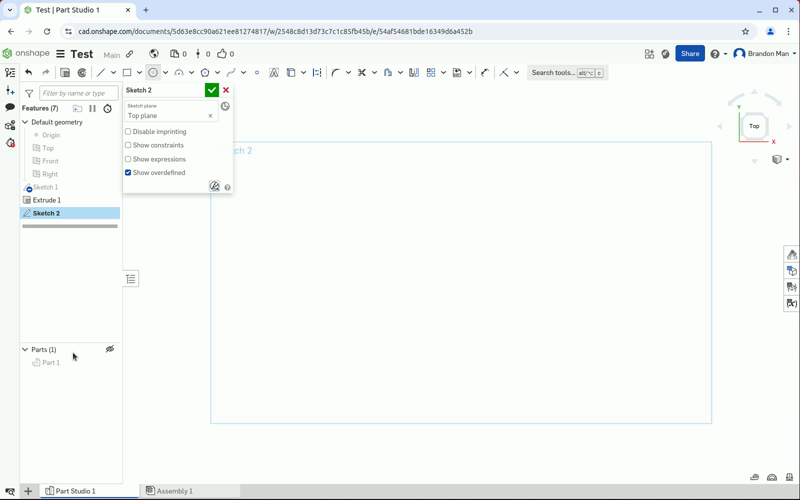
mouse_move(439, 357)
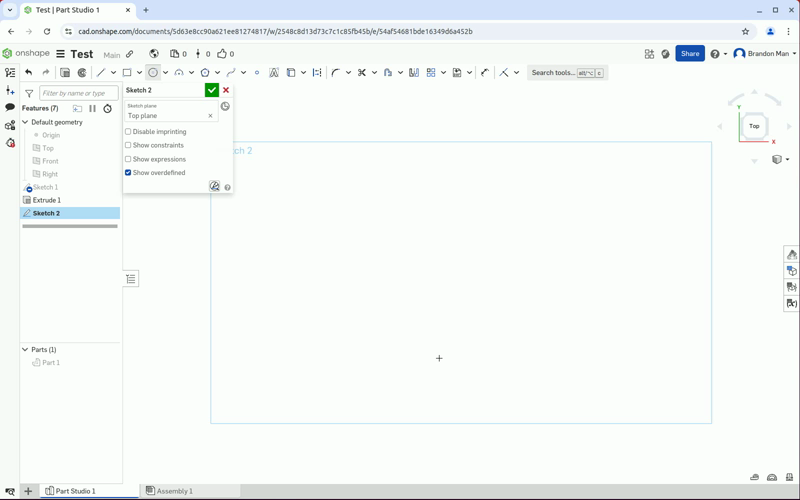
click(439, 357)
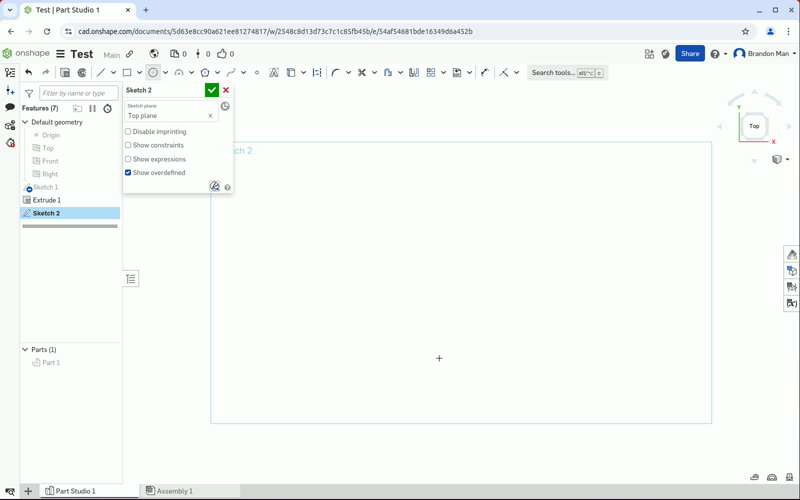
key_up(shift)
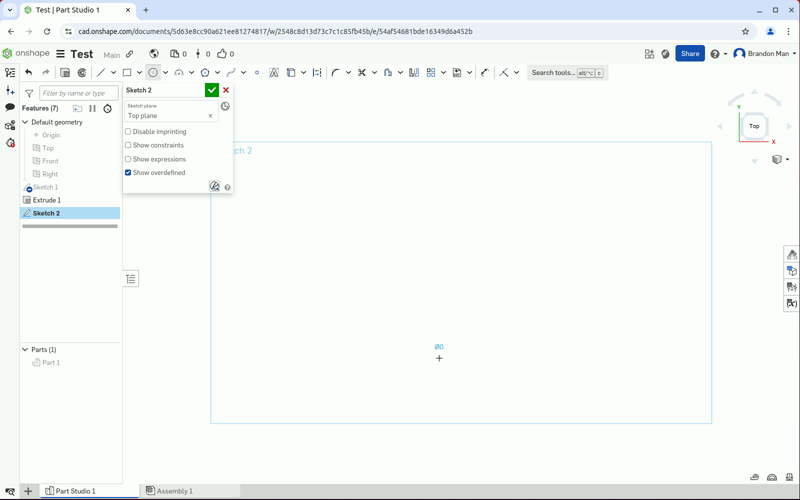
mouse_move(447, 357)
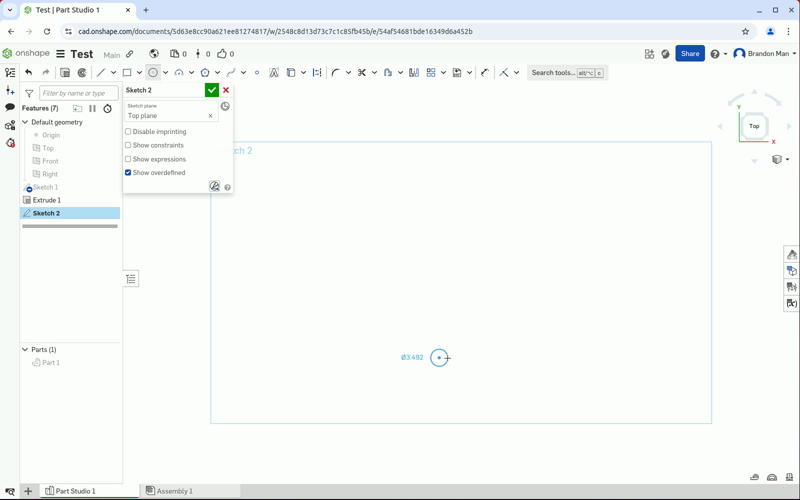
click(447, 357)
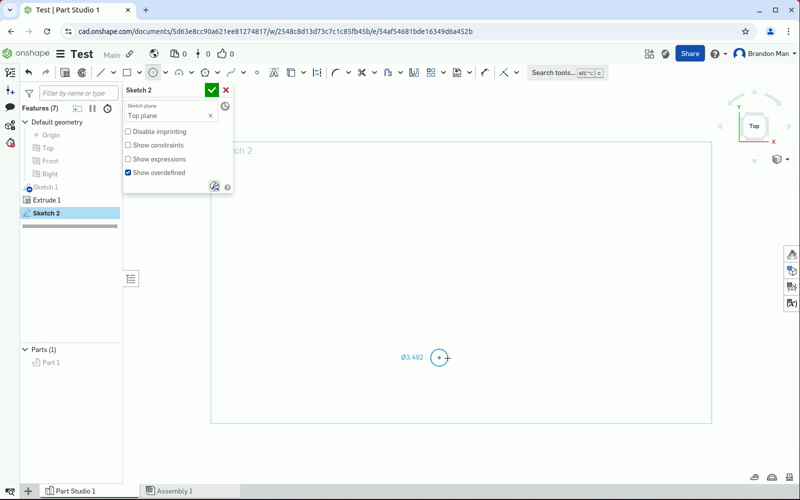
key(esc)
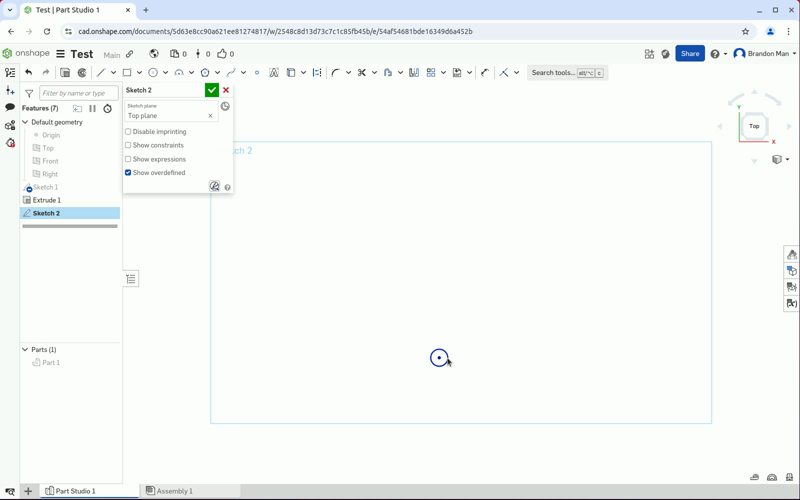
mouse_move(437, 354)
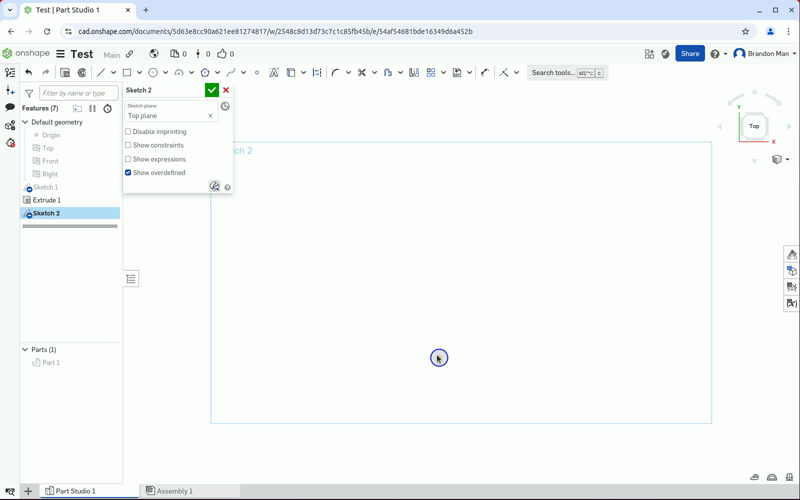
scroll(6)
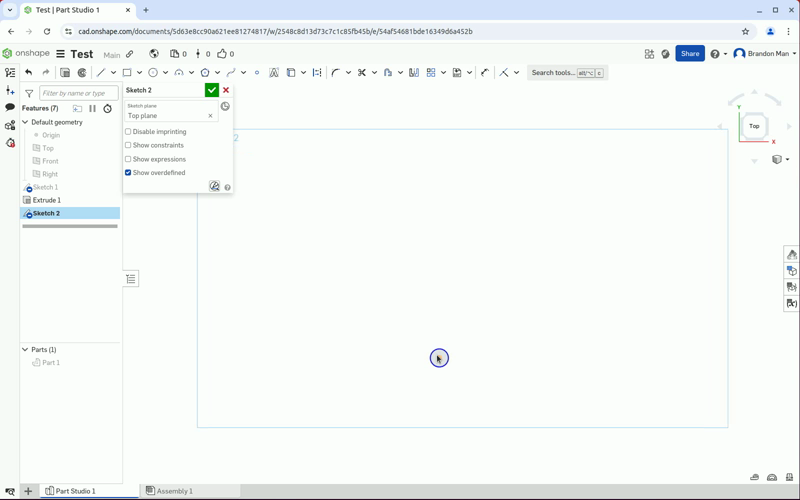
scroll(6)
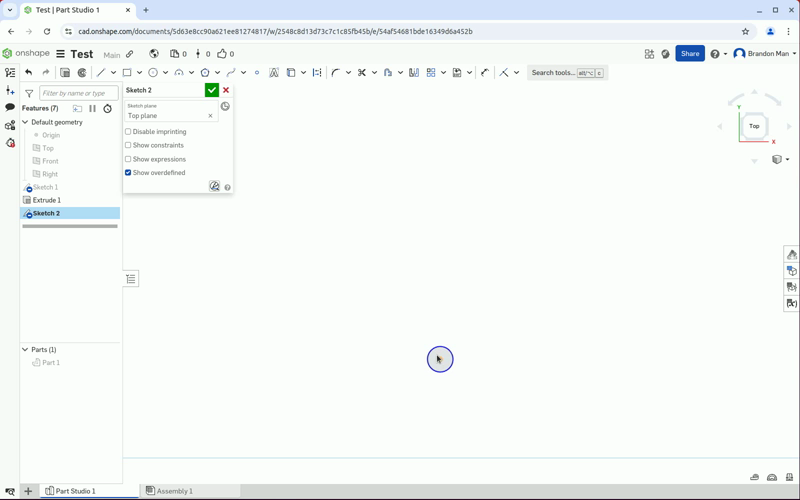
scroll(6)
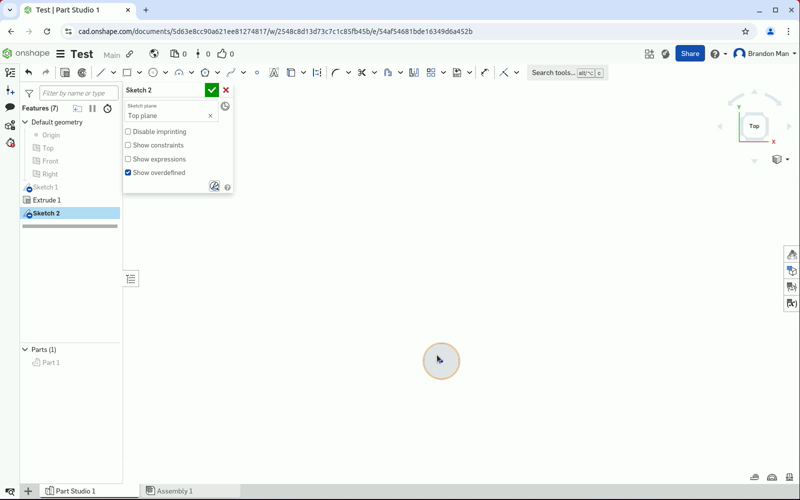
scroll(6)
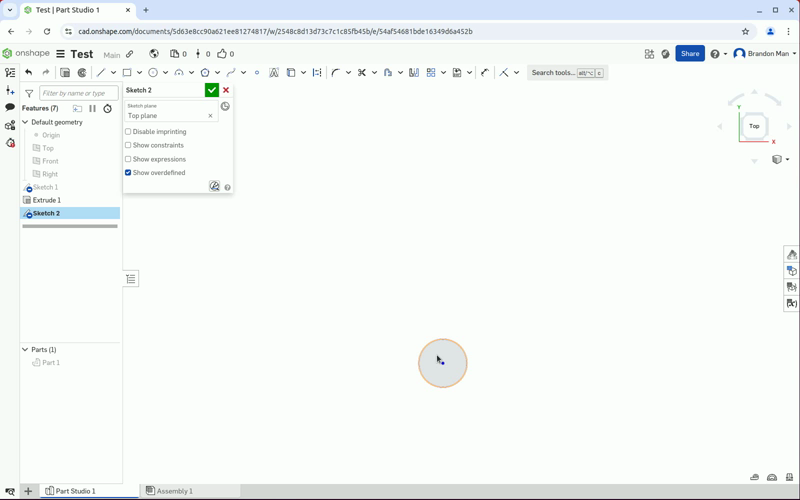
scroll(6)
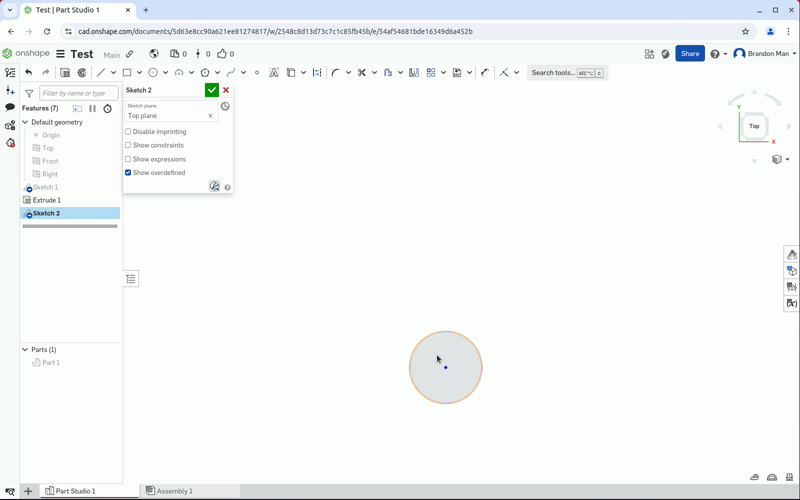
scroll(6)
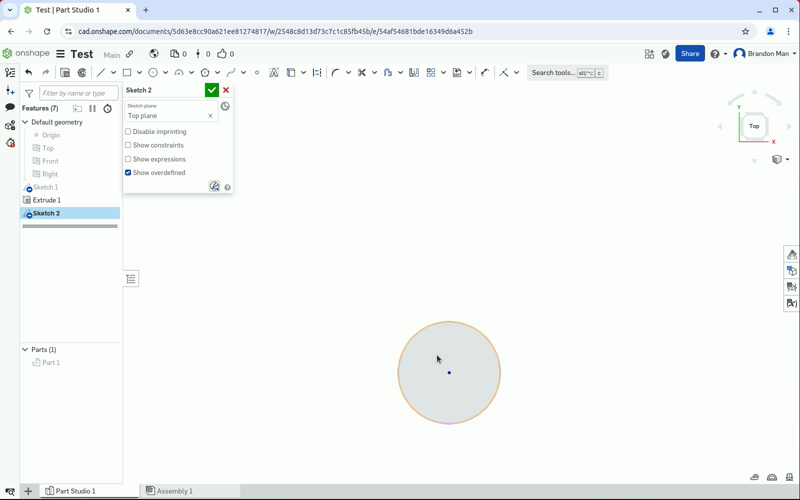
scroll(6)
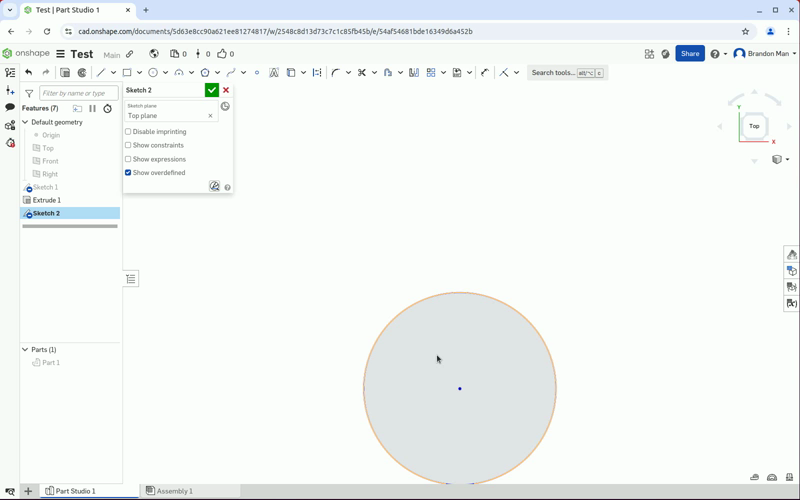
click(437, 354)
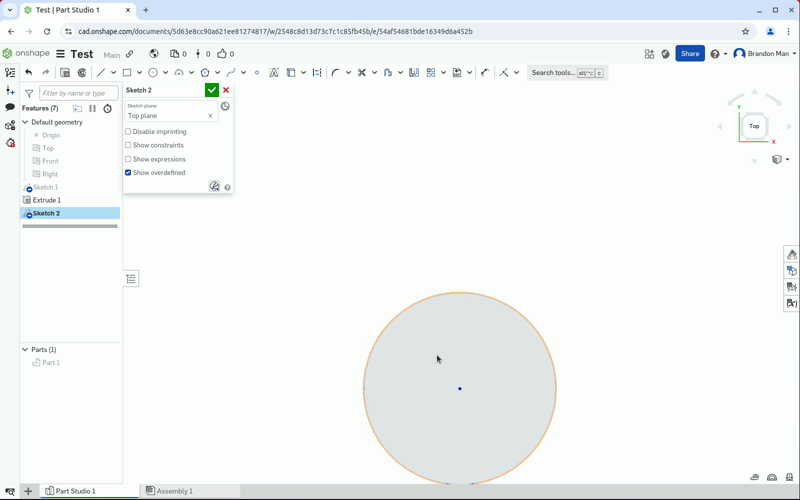
scroll(-6)
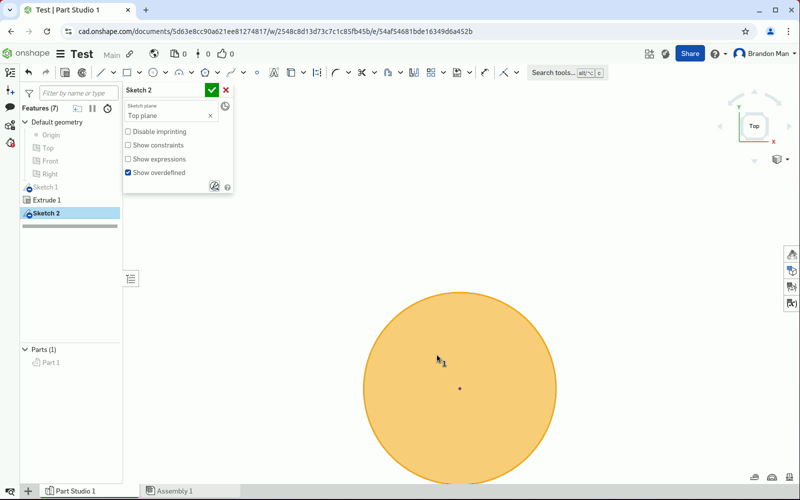
scroll(-6)
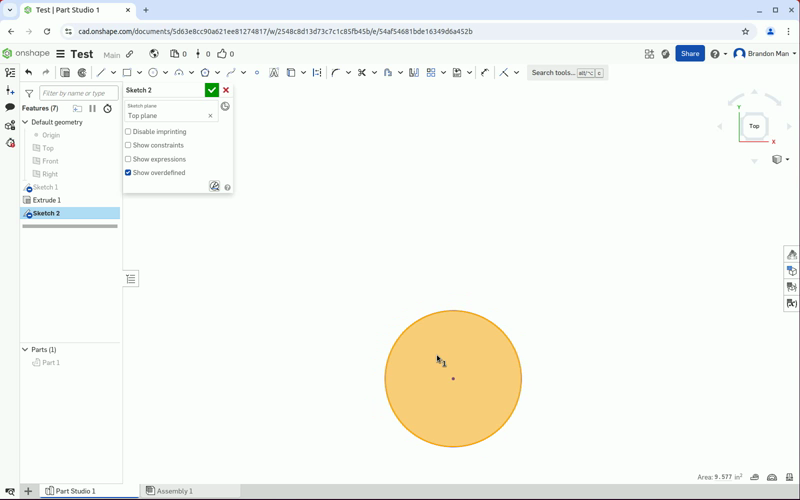
scroll(-6)
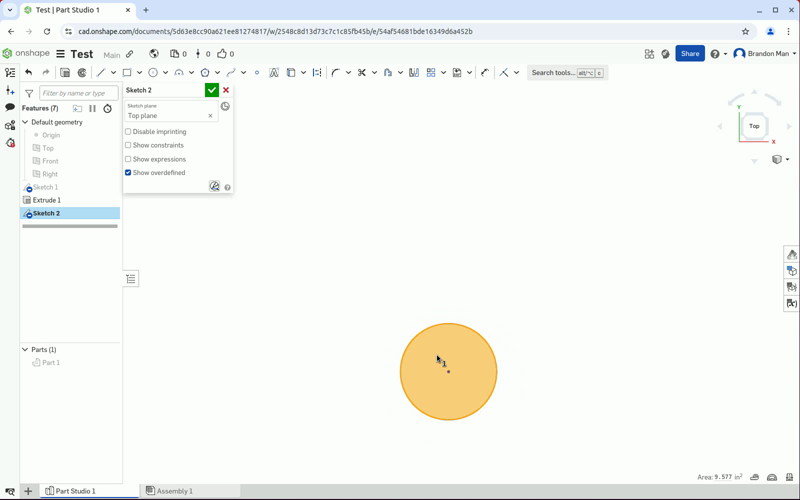
scroll(-6)
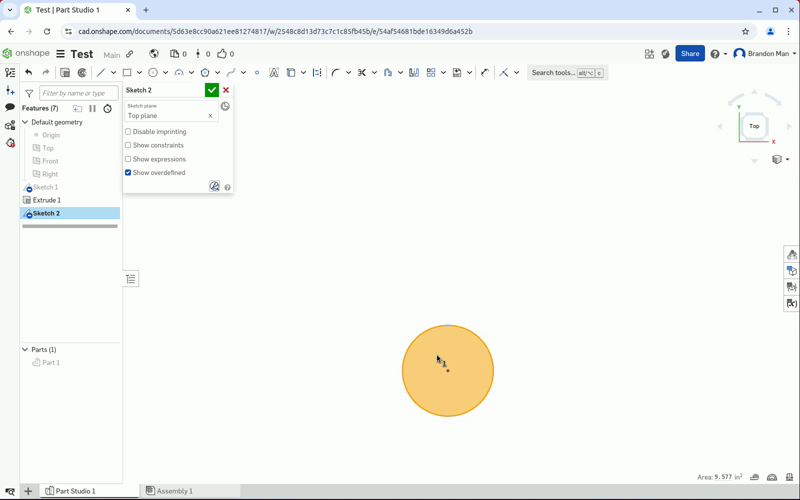
scroll(-6)
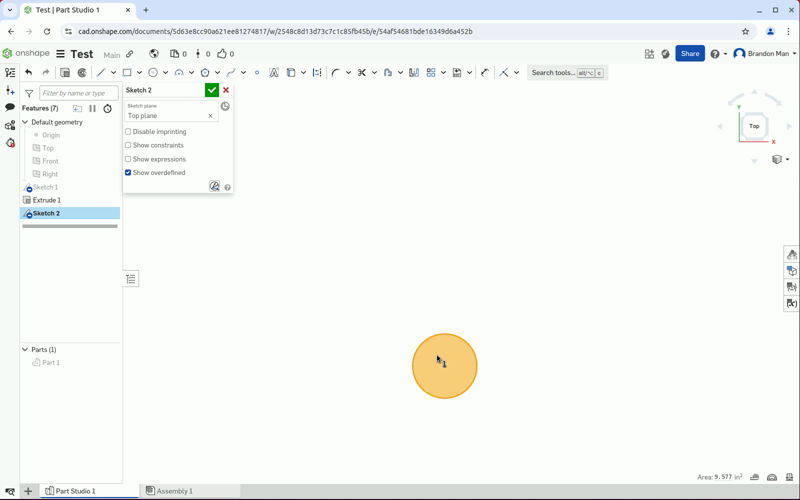
scroll(-6)
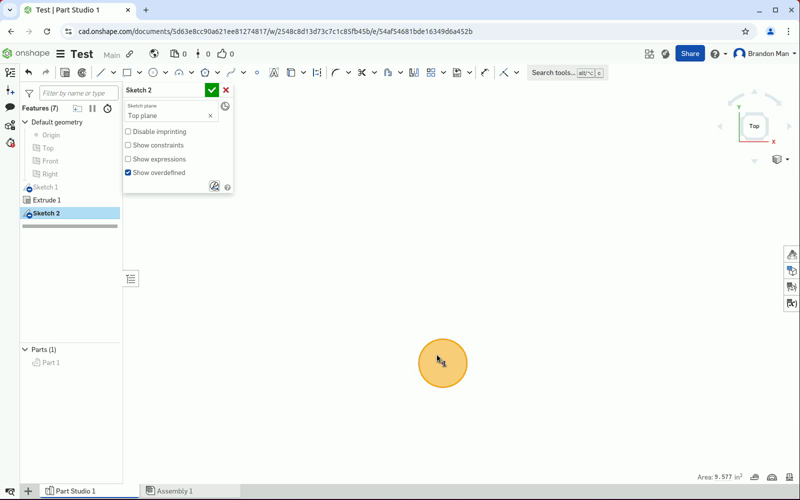
scroll(-6)
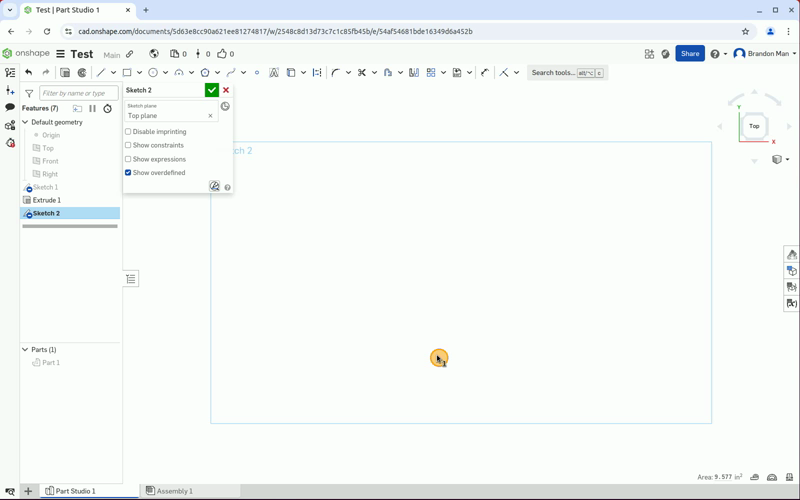
mouse_move(73, 352)
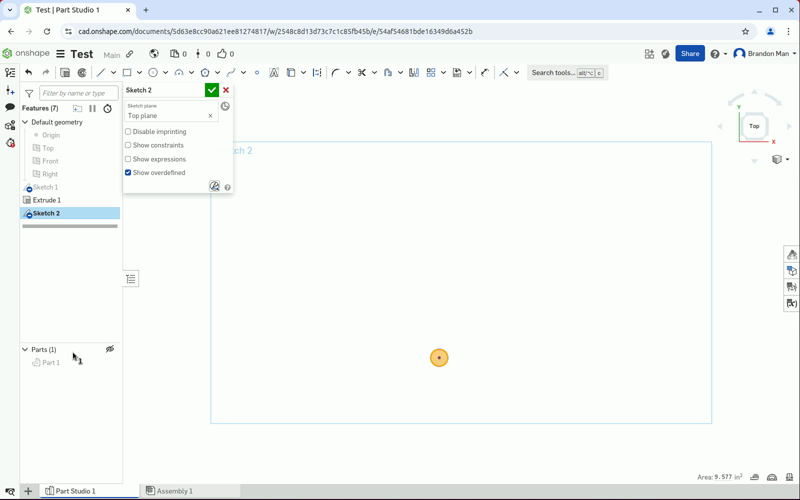
key(shift+y)
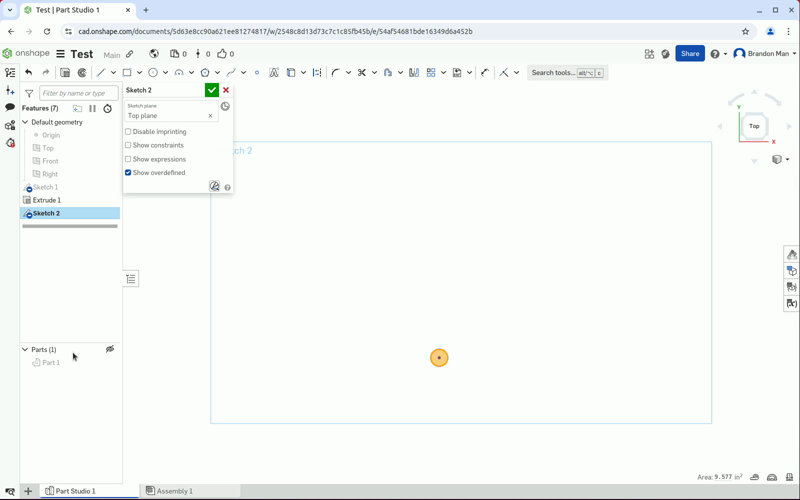
key(shift+e)
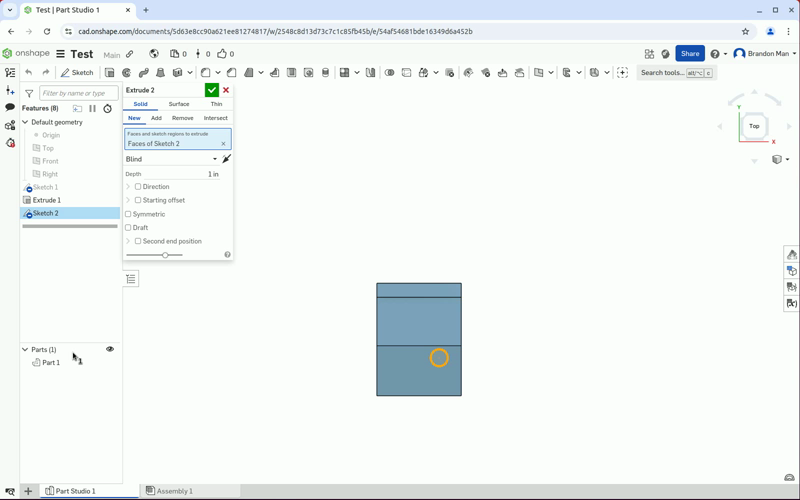
mouse_move(143, 106)
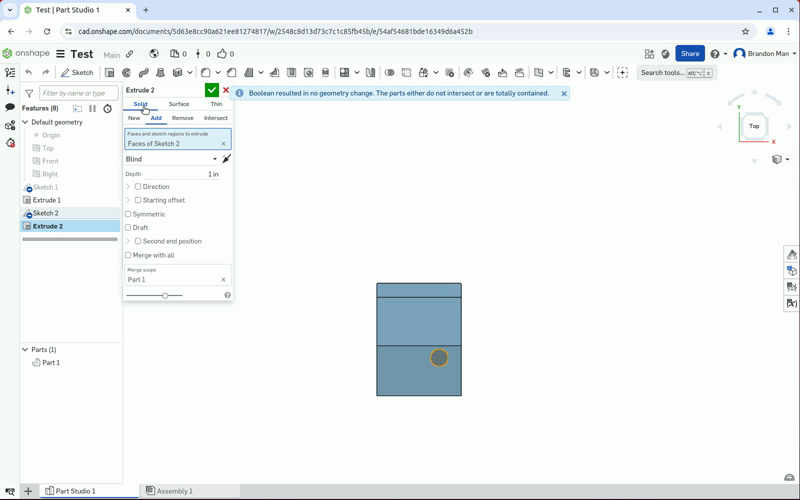
click(143, 106)
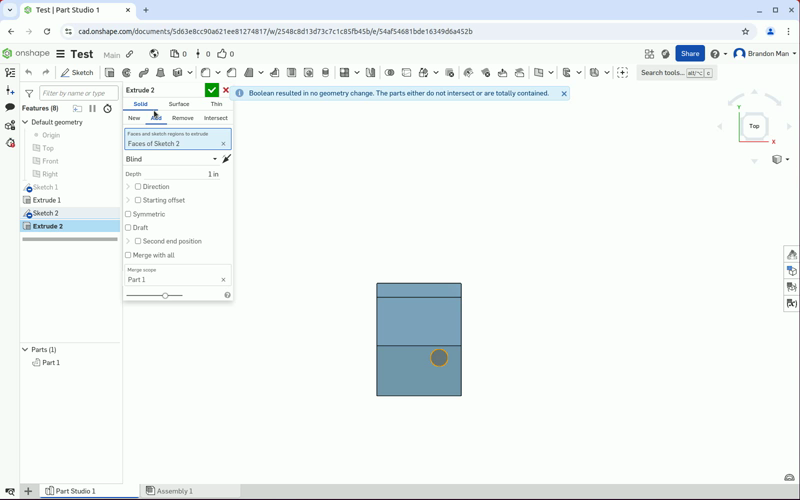
mouse_move(186, 120)
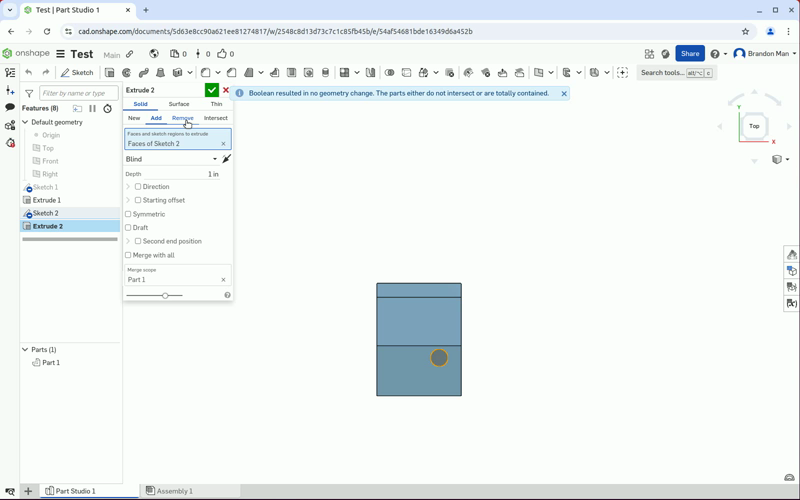
click(186, 120)
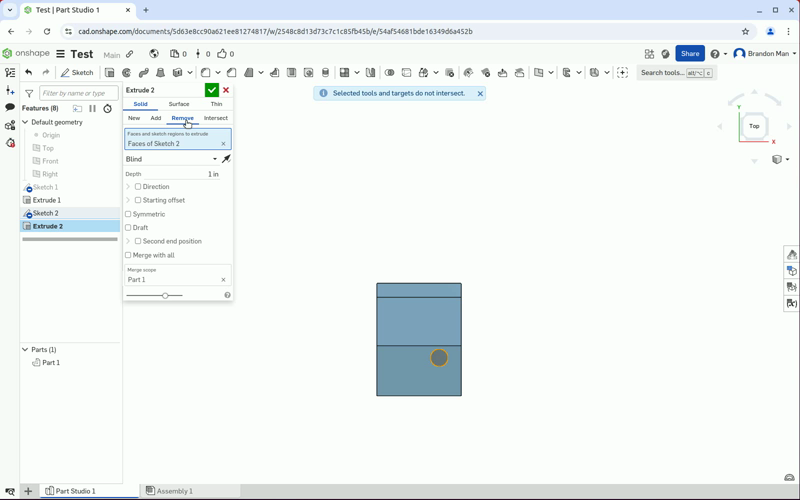
key(tab, 4)
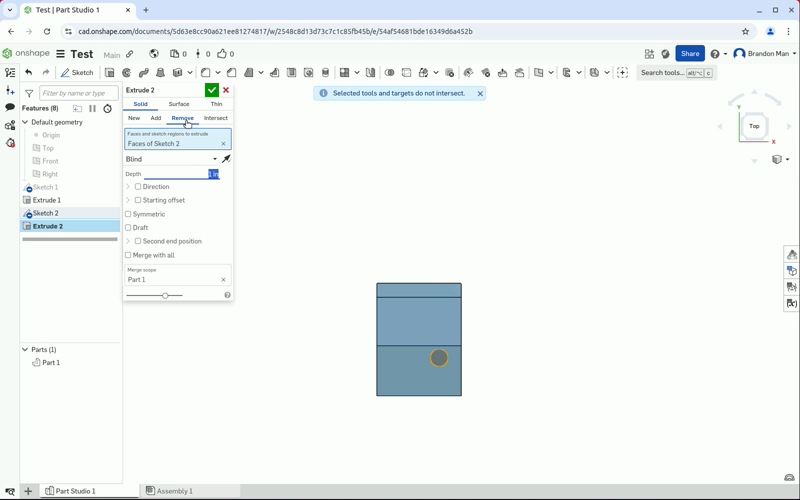
text(-11.554)
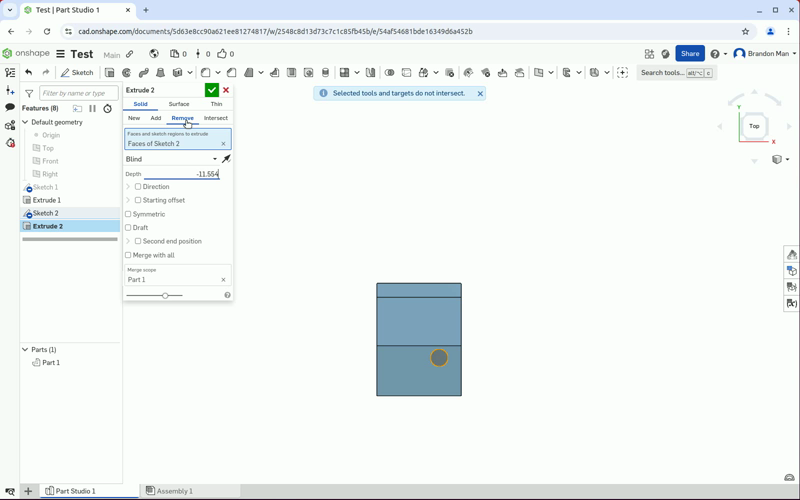
key(tab, 6)
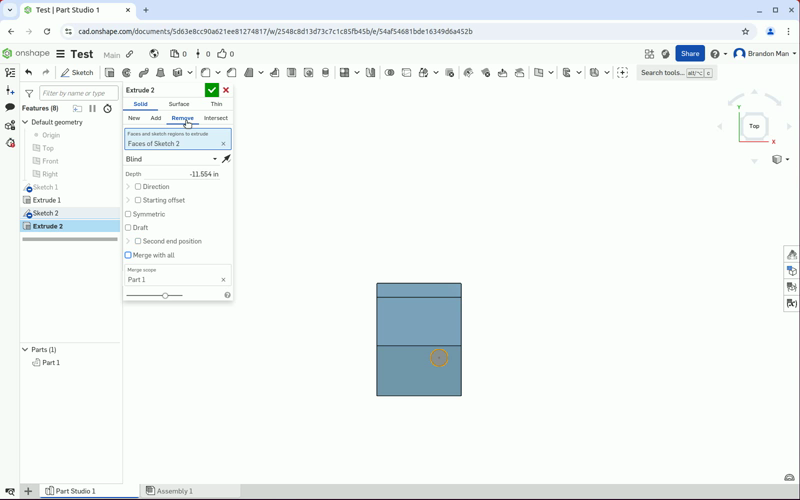
key(space)
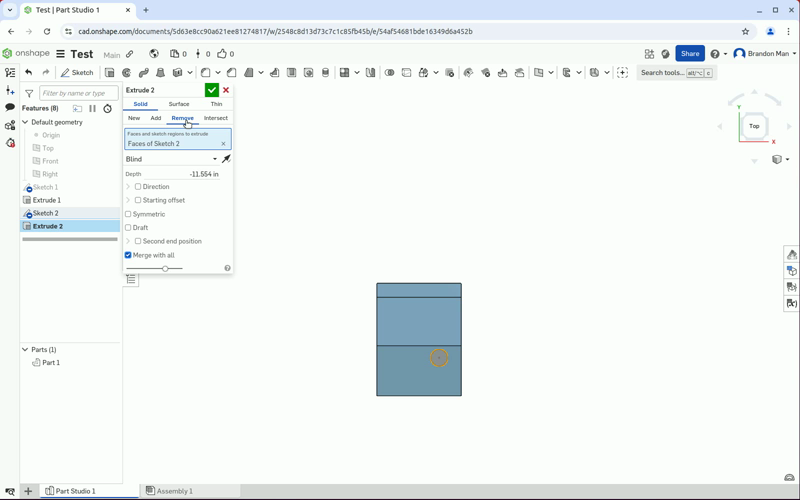
key(enter)
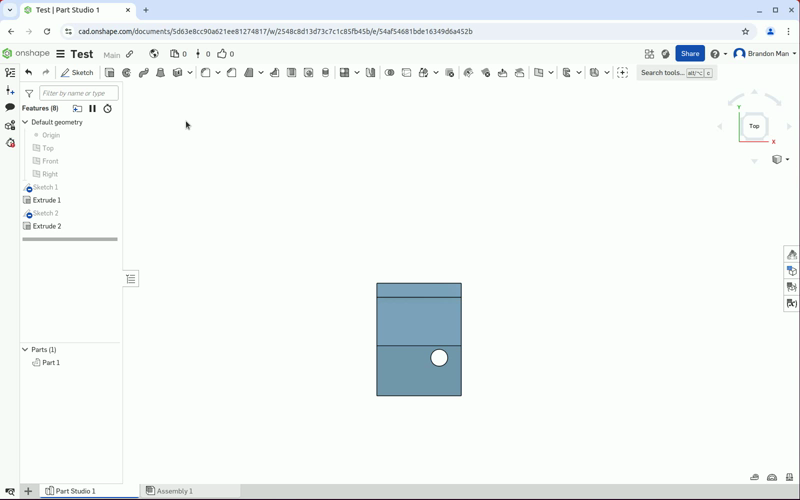
key(shift+h)
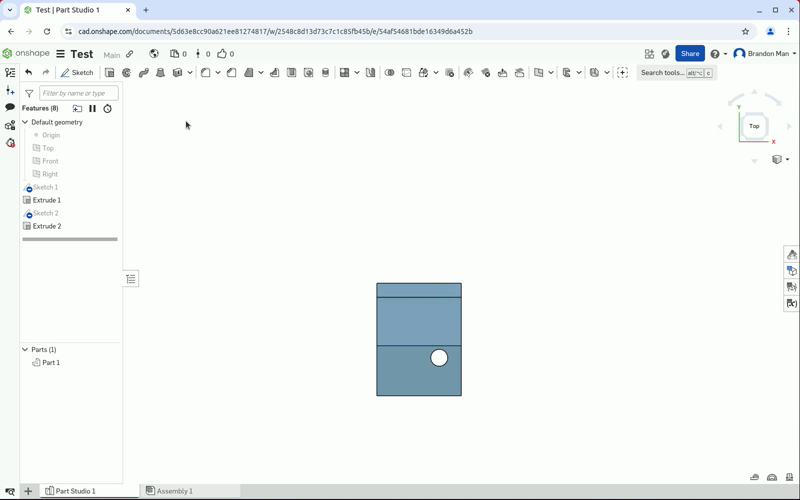
key(shift+h)
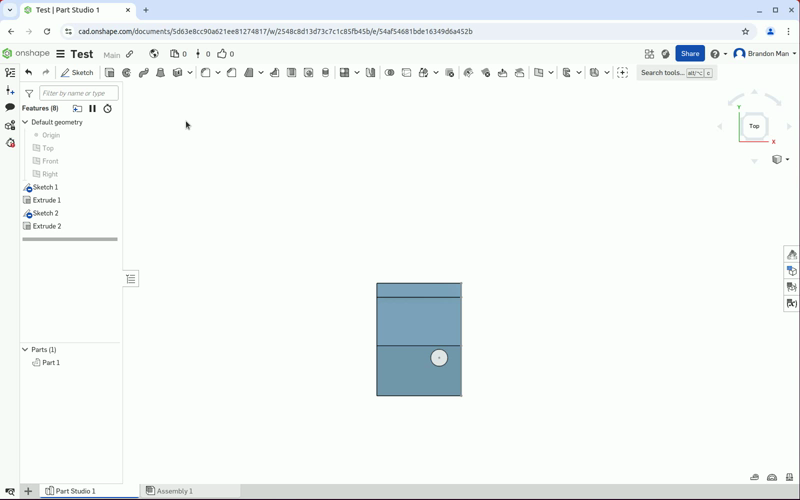
key(shift+7)
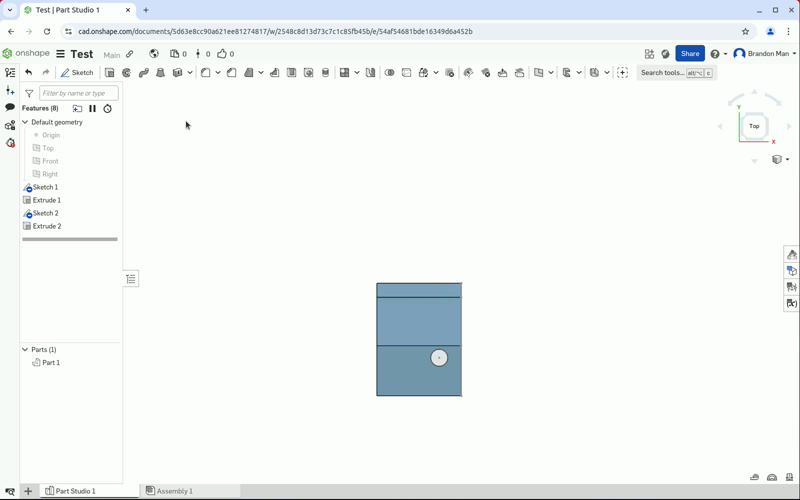
key(up, 3)
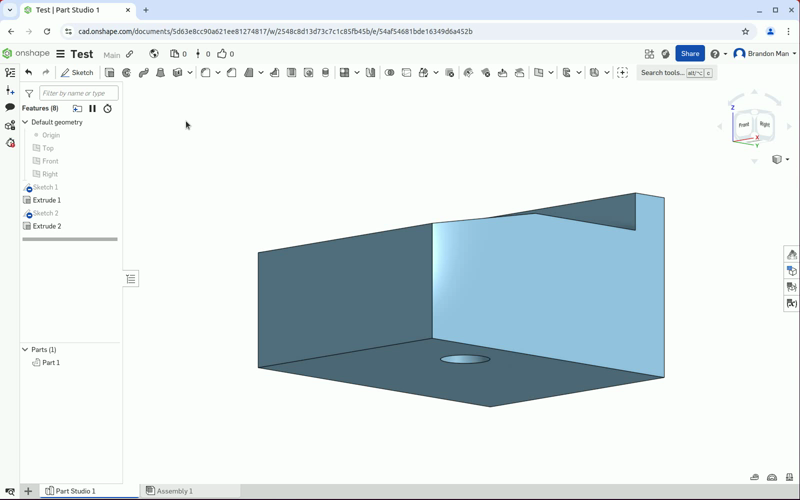
key(left, 3)
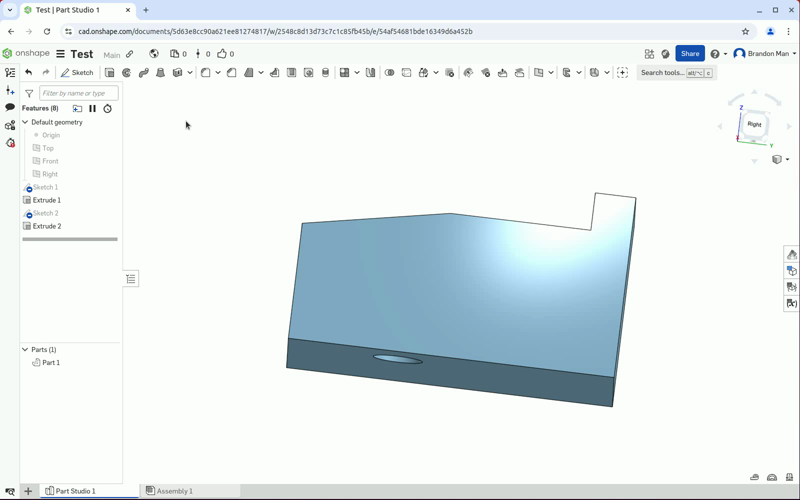
key(right, 3)
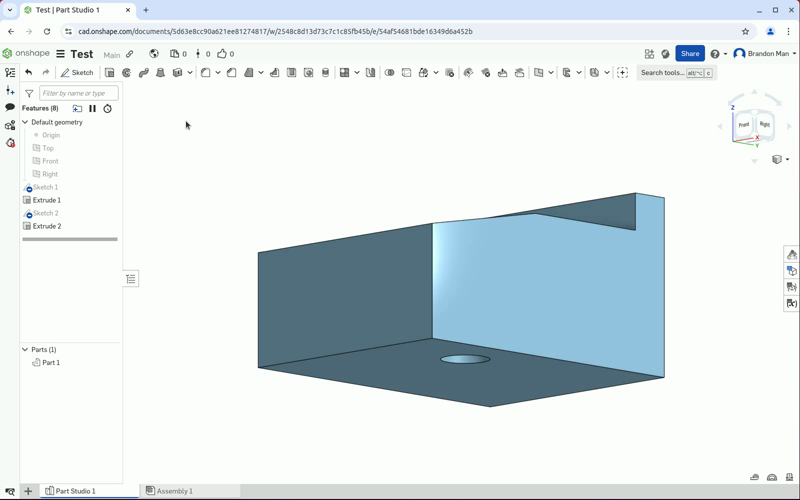
key(down, 3)
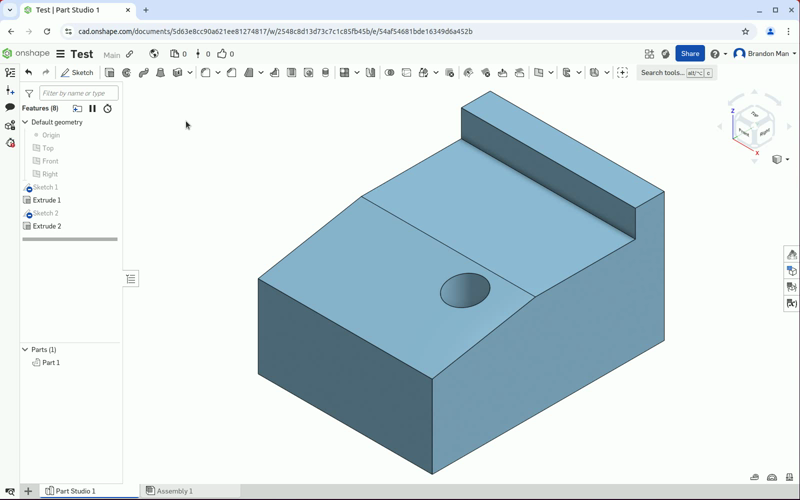
mouse_move(73, 189)
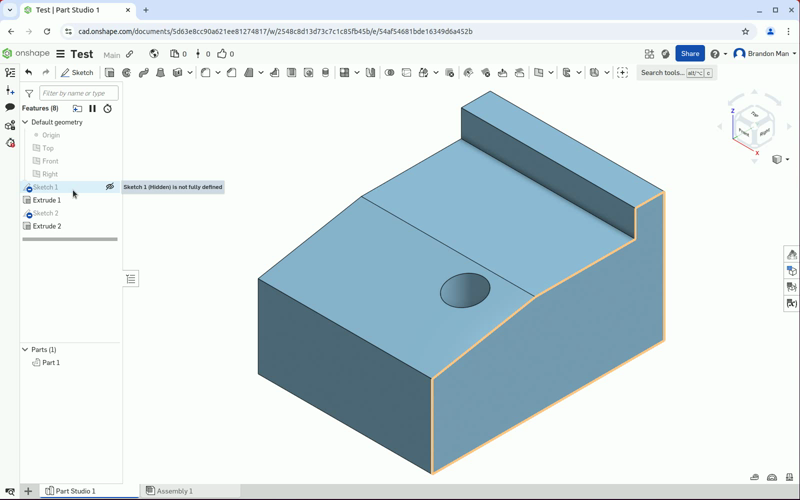
click(73, 189)